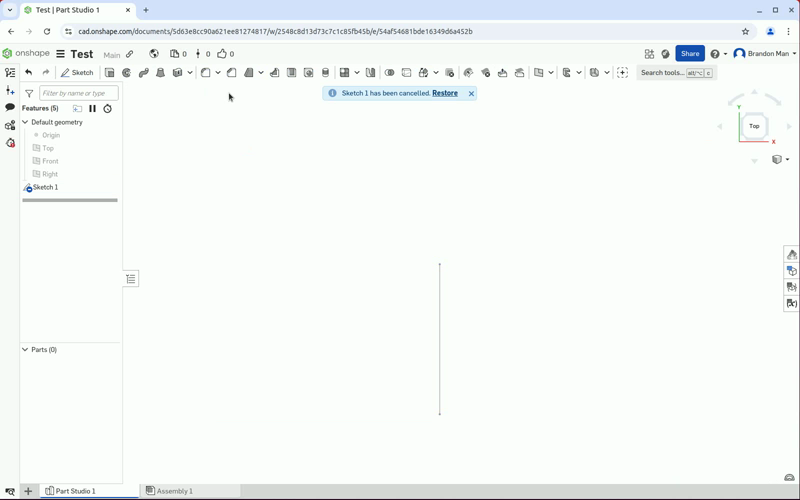
key(shift+h)
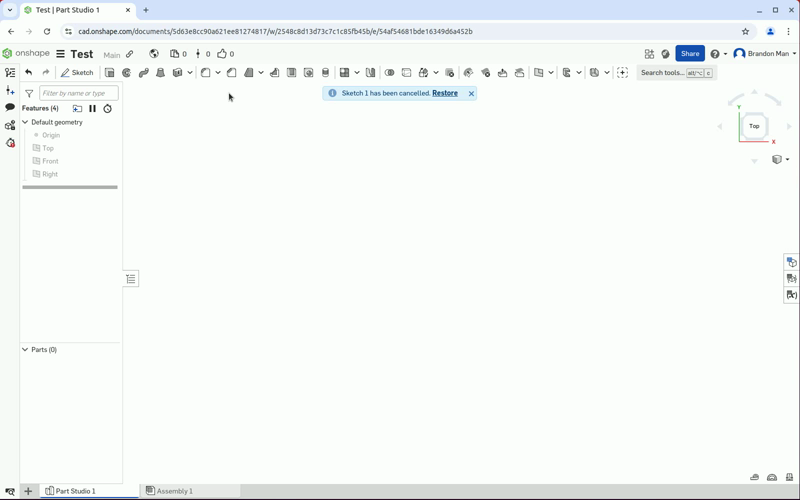
mouse_move(73, 352)
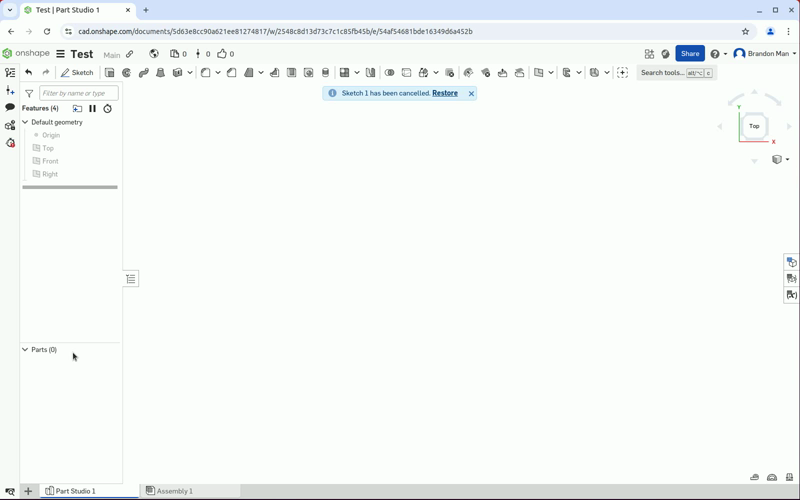
key(y)
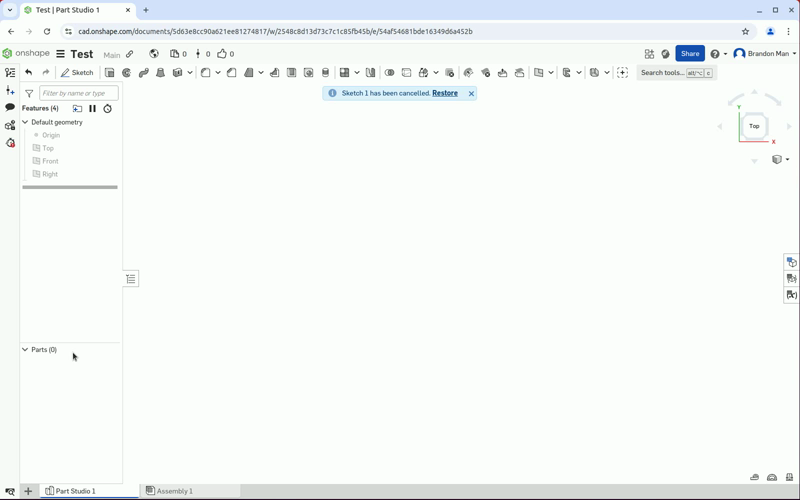
key(shift+p)
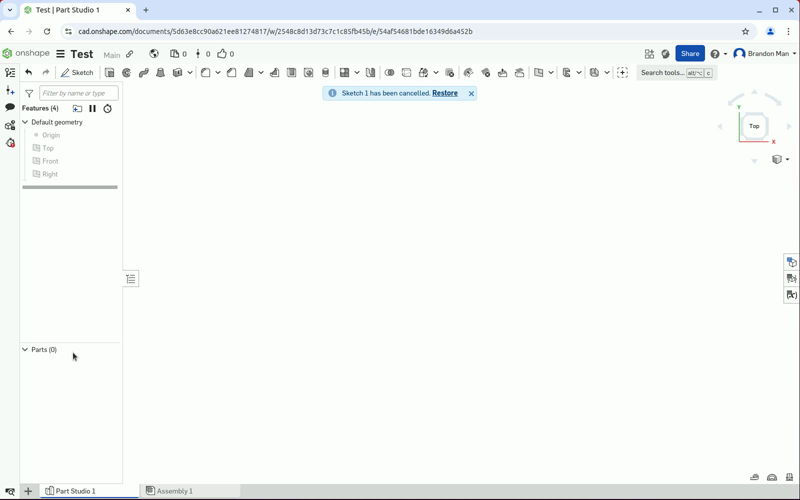
key(space)
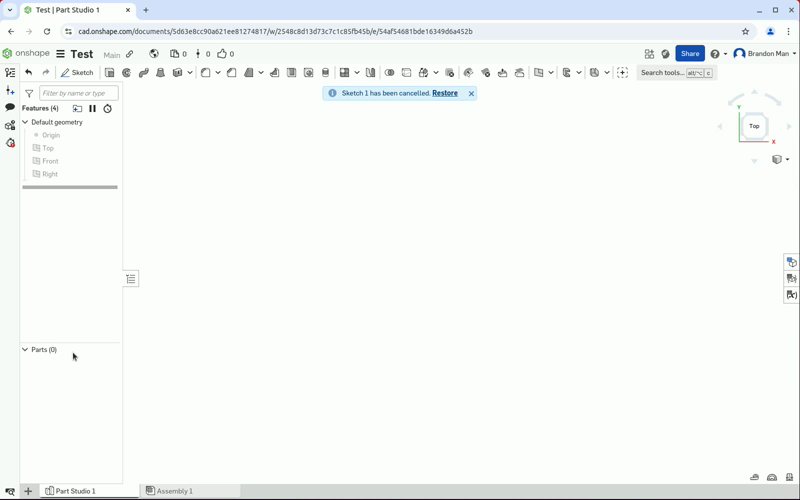
key_down(shift)
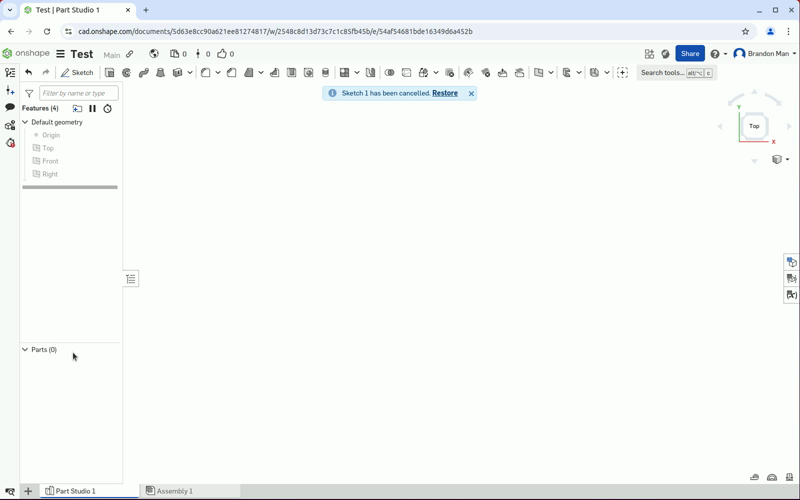
key(up)
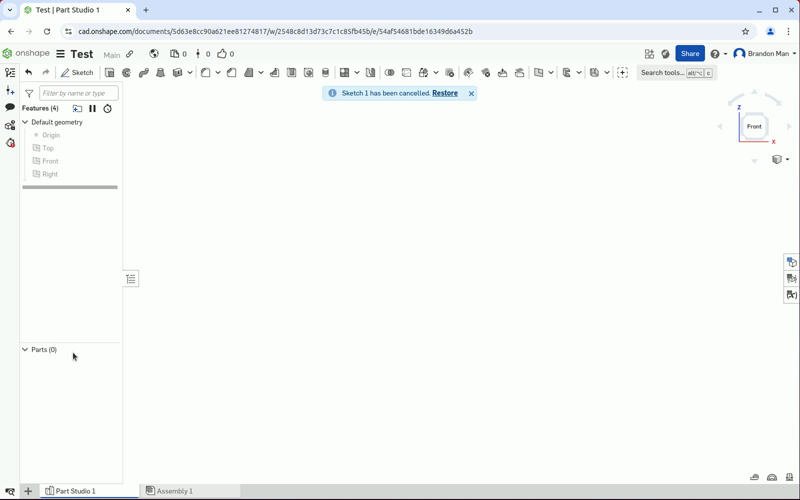
key_up(shift)
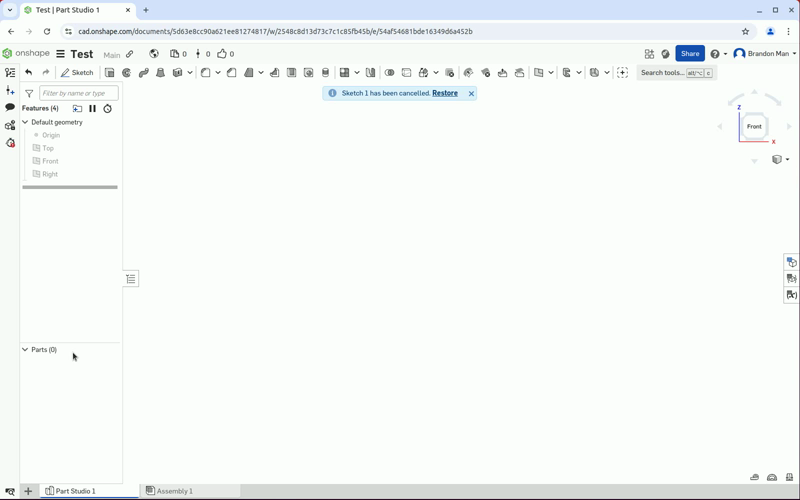
mouse_move(73, 352)
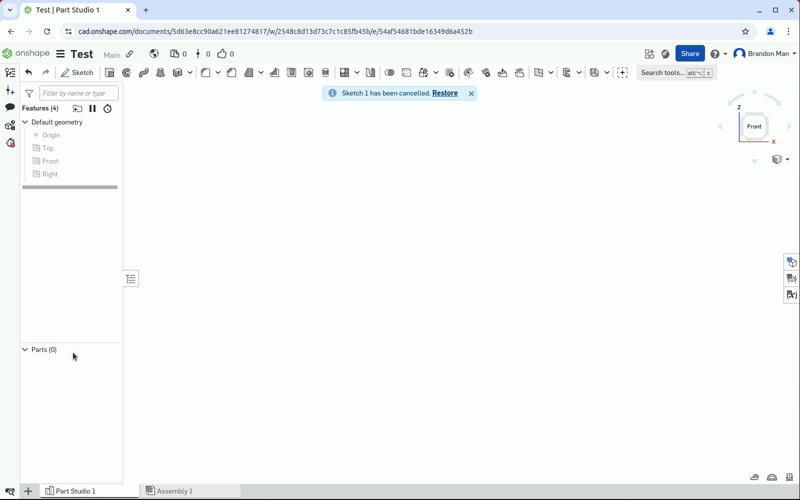
key(shift+y)
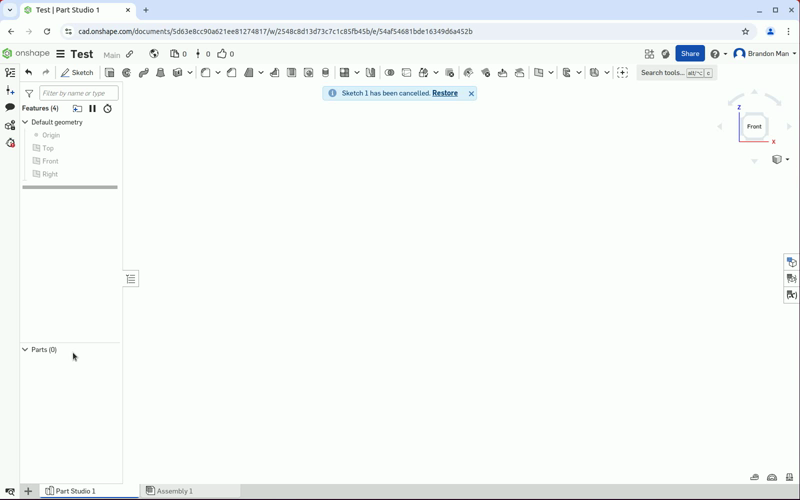
key(shift+s)
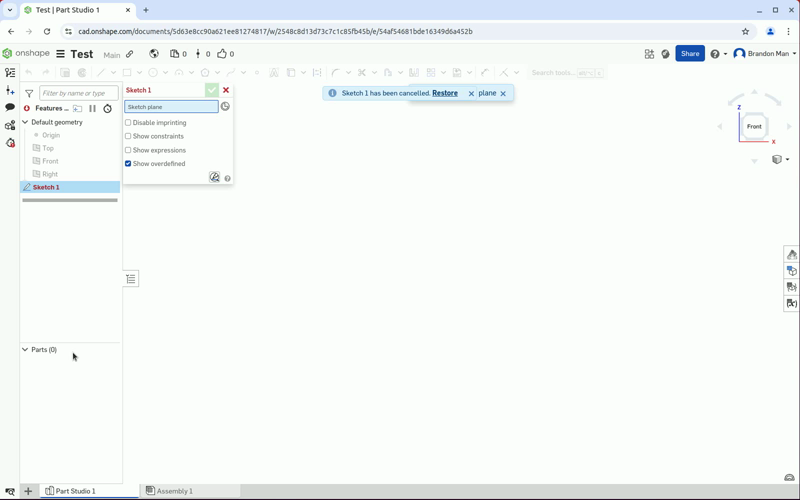
mouse_move(73, 163)
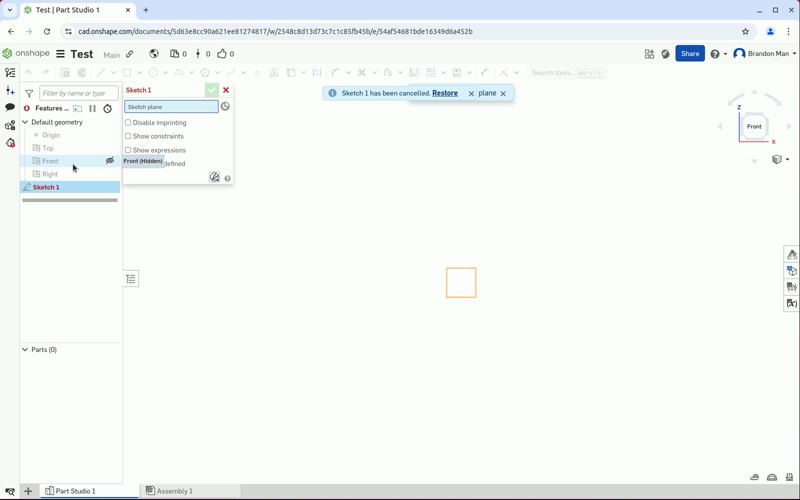
click(73, 163)
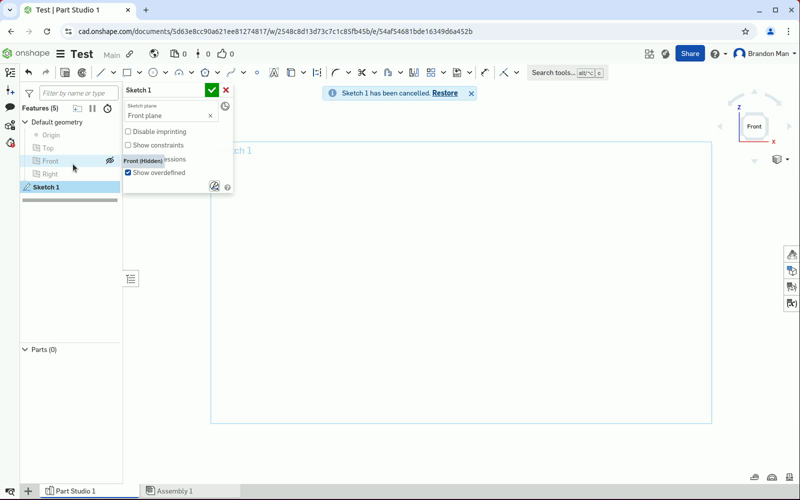
mouse_move(73, 352)
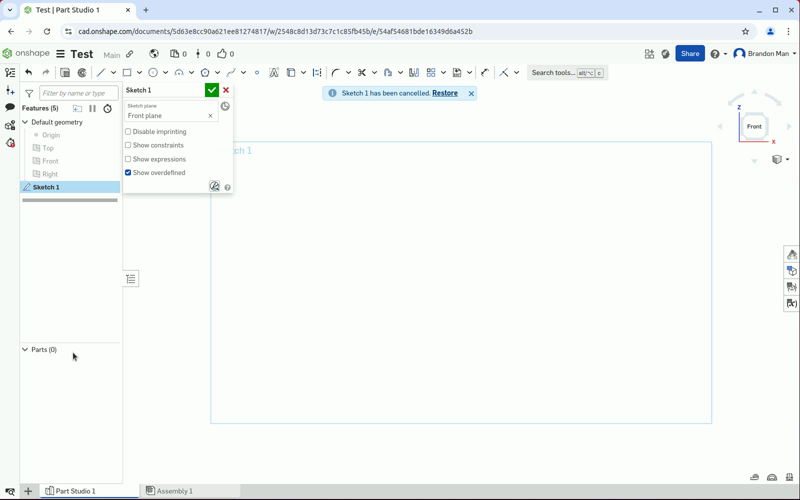
key(y)
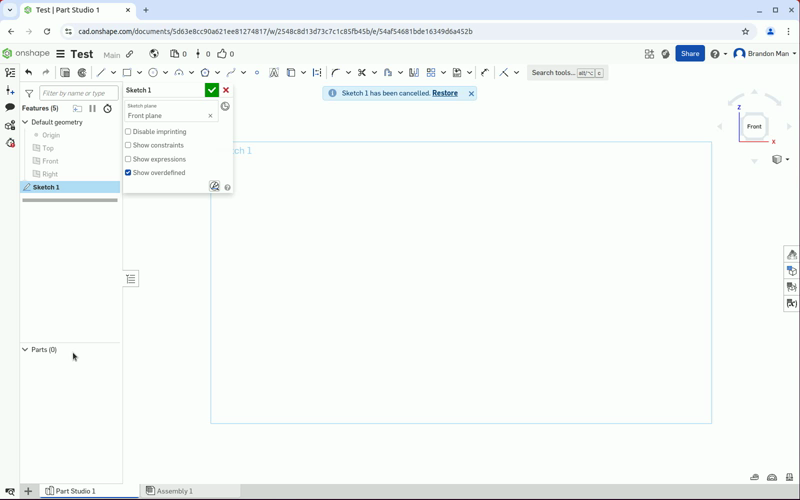
key(l)
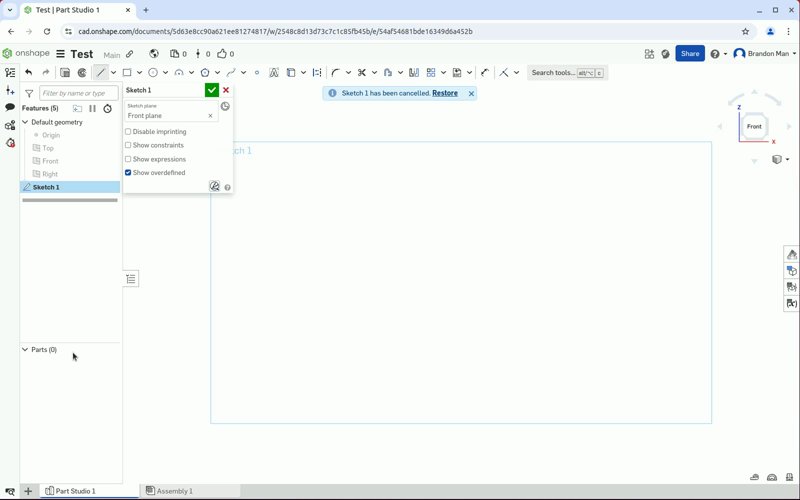
key_down(shift)
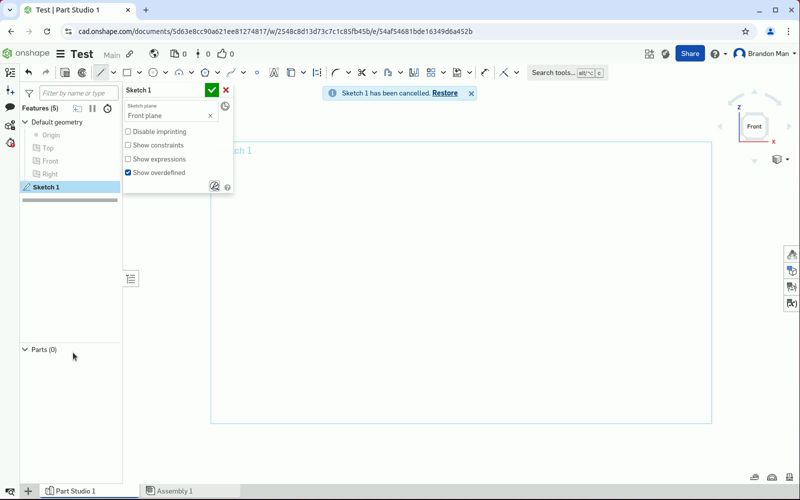
mouse_move(348, 282)
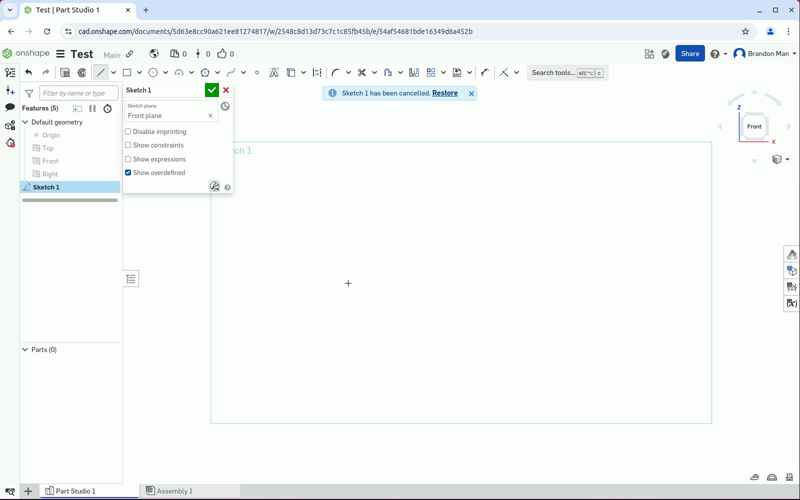
click(348, 282)
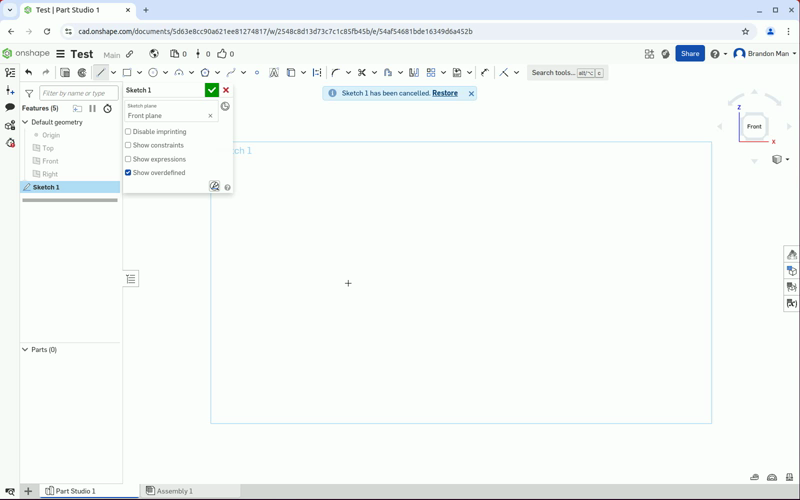
key_up(shift)
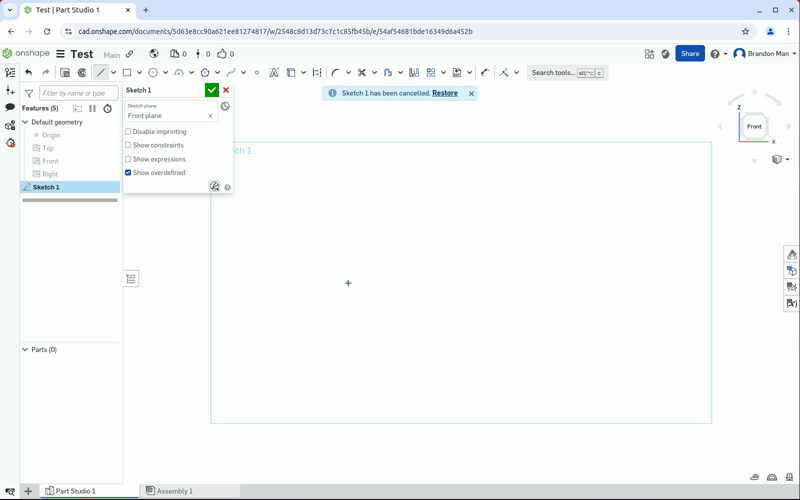
key_down(shift)
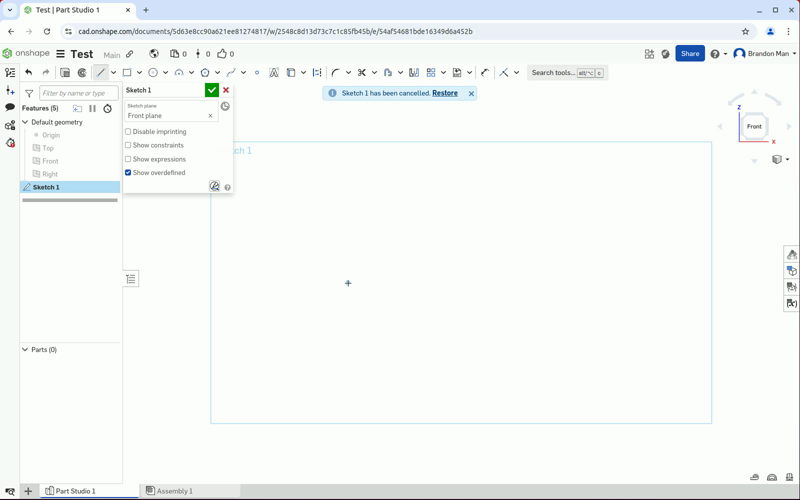
mouse_move(572, 282)
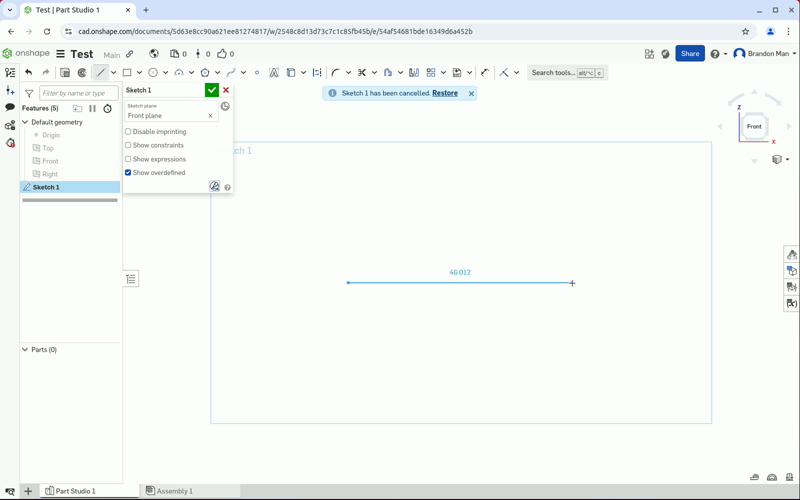
click(572, 282)
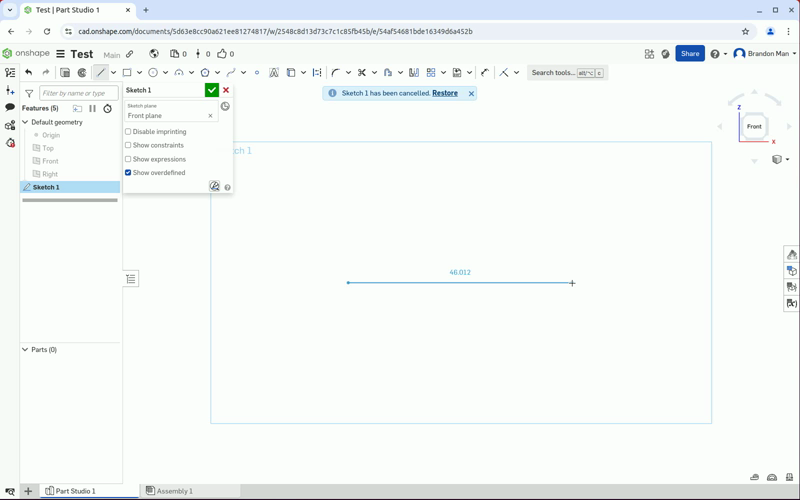
key_up(shift)
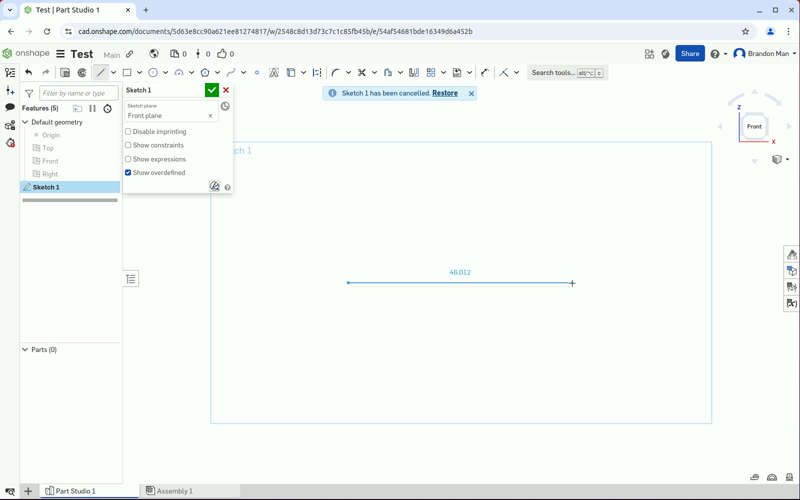
key(esc)
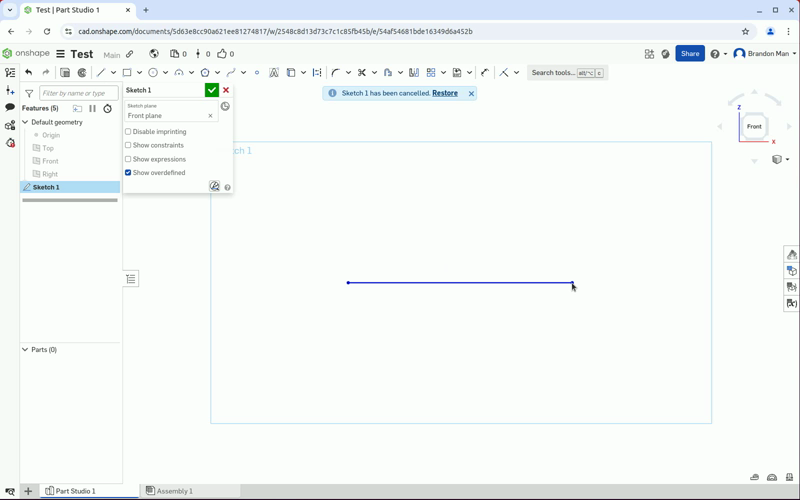
key(a)
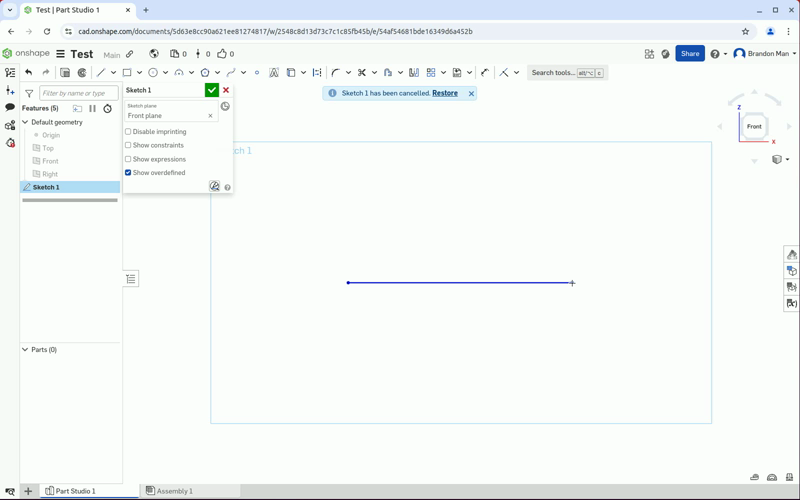
mouse_move(572, 282)
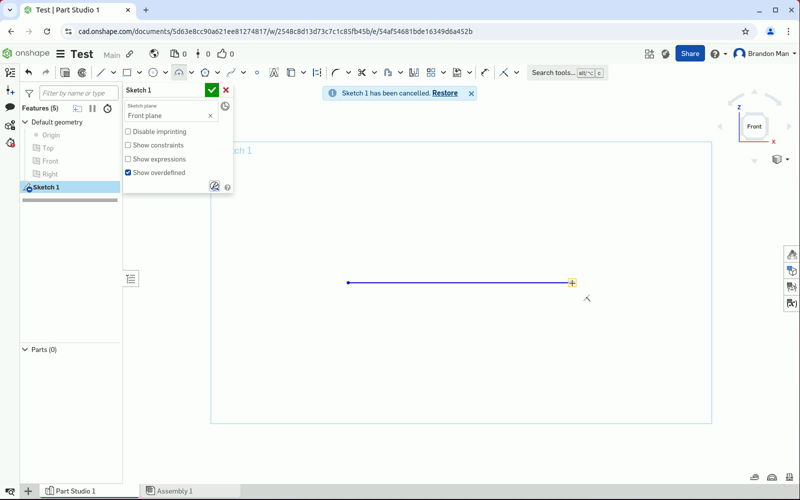
click(572, 282)
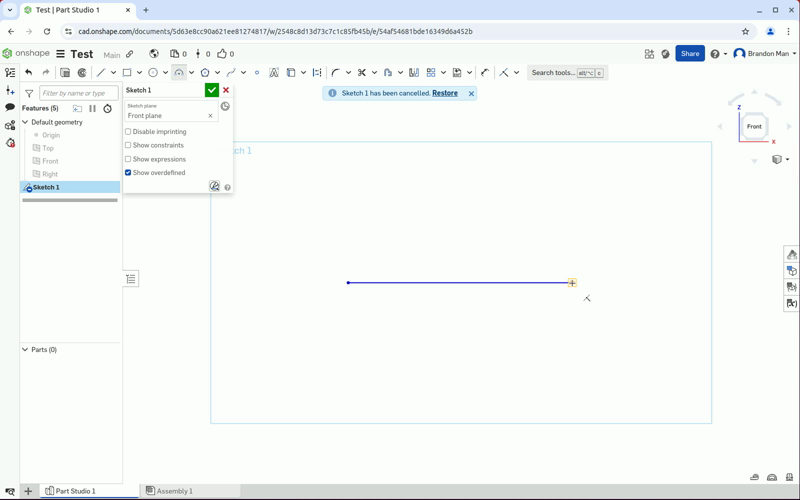
mouse_move(348, 282)
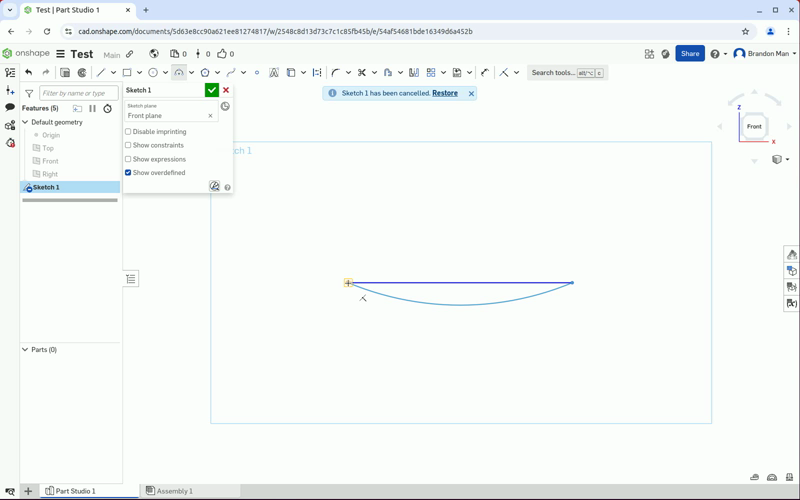
click(348, 282)
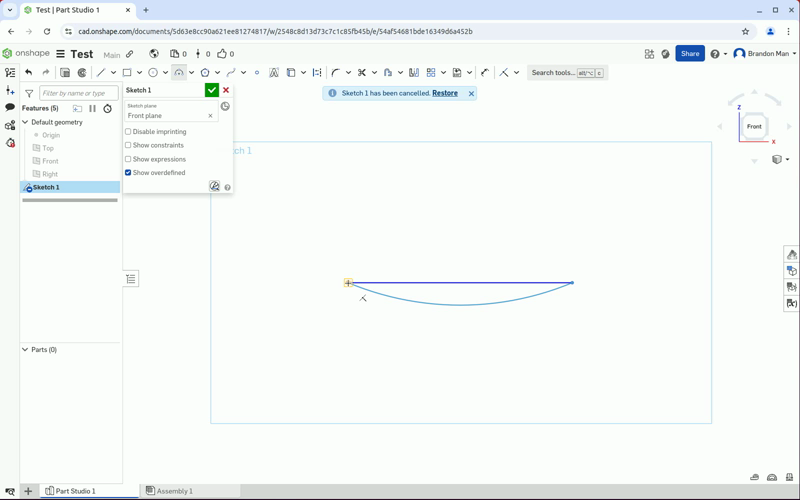
key_down(shift)
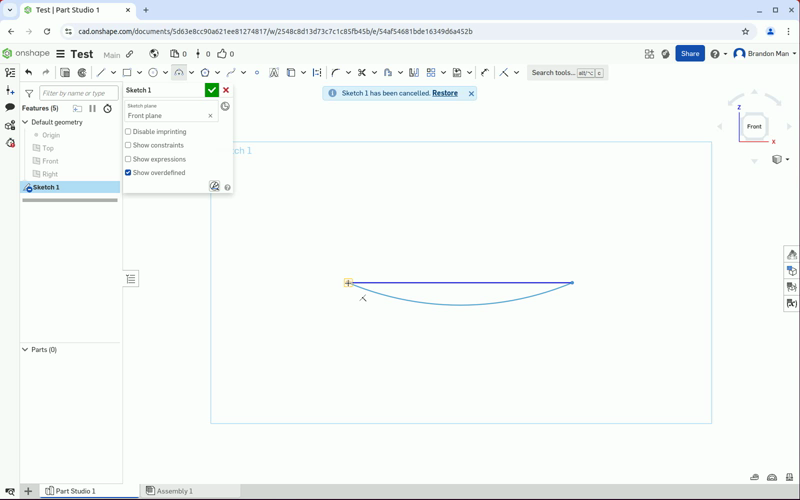
mouse_move(460, 170)
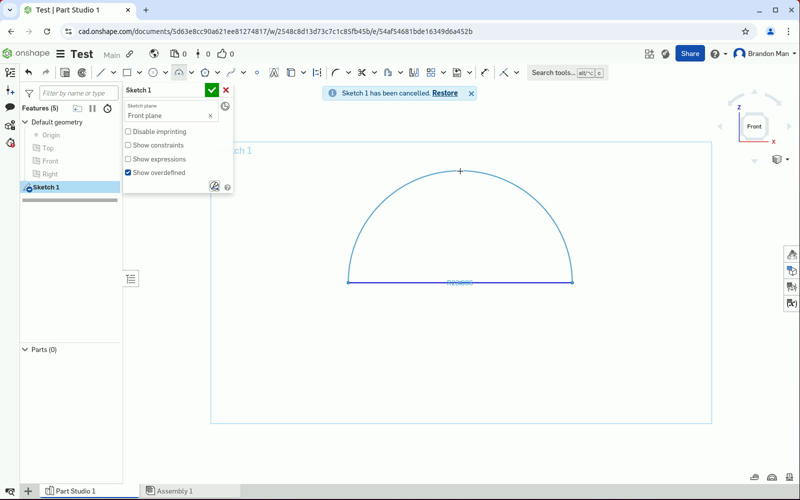
click(460, 170)
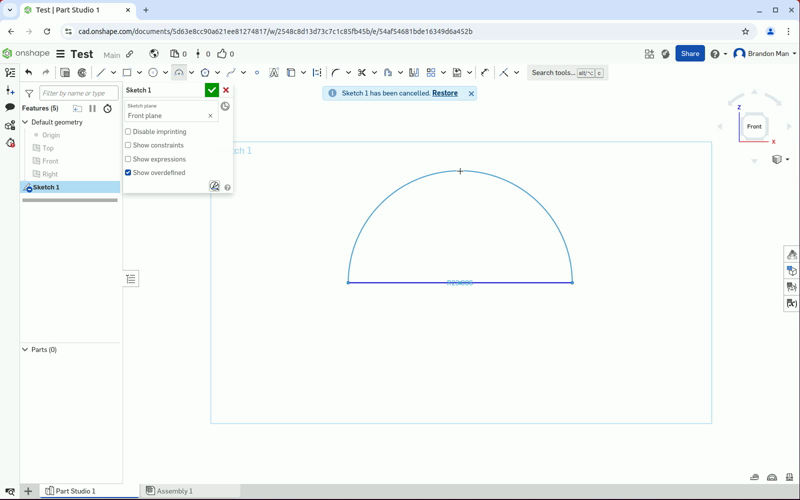
key_up(shift)
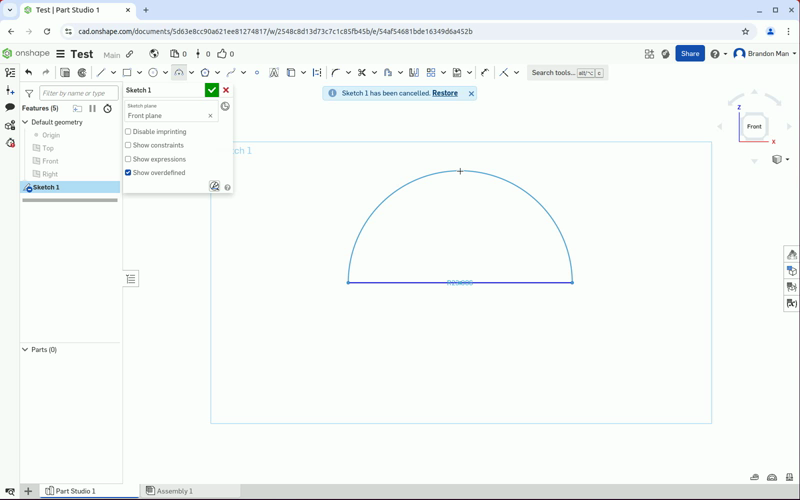
key(esc)
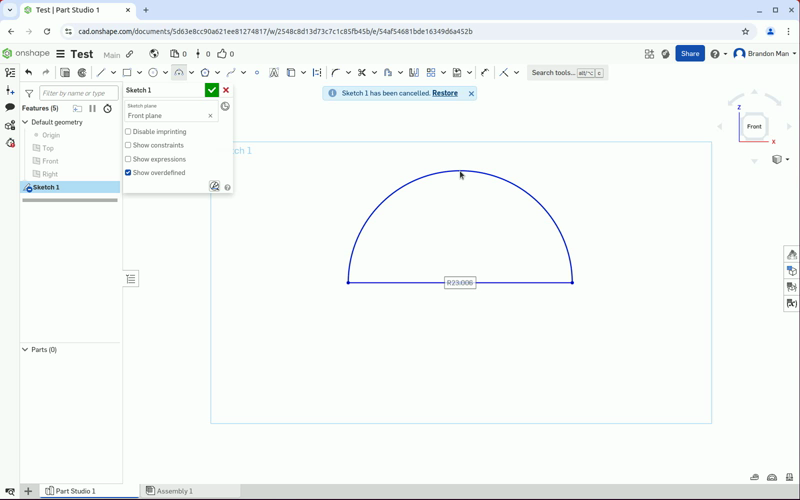
mouse_move(497, 213)
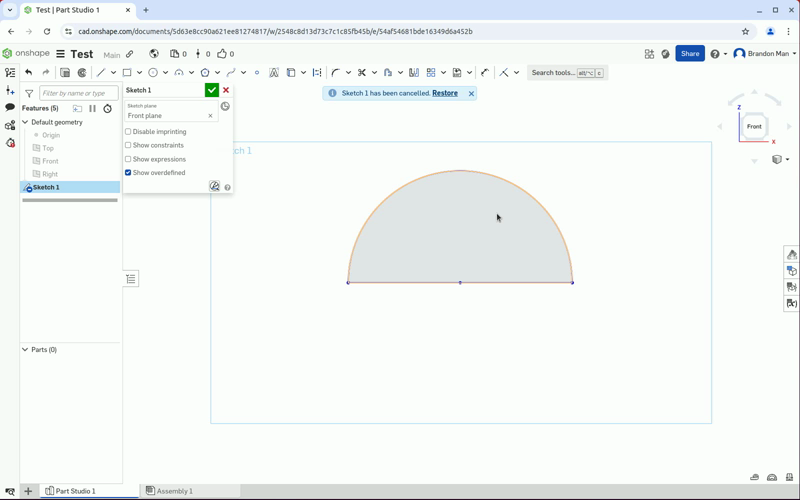
click(497, 213)
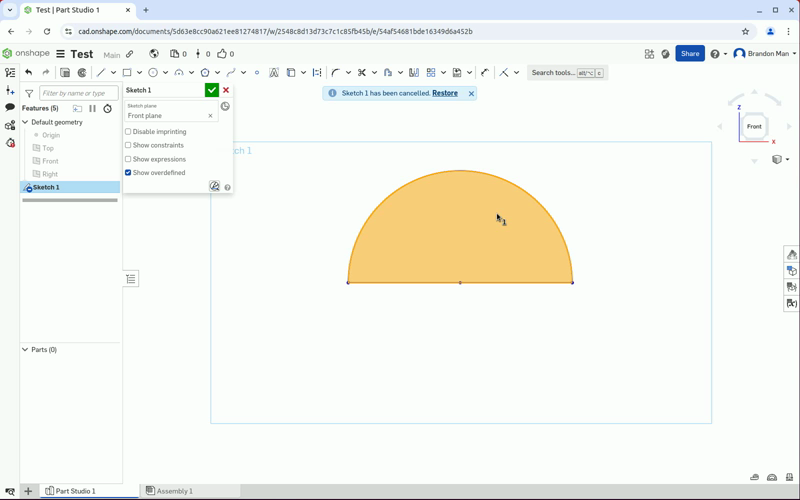
mouse_move(73, 352)
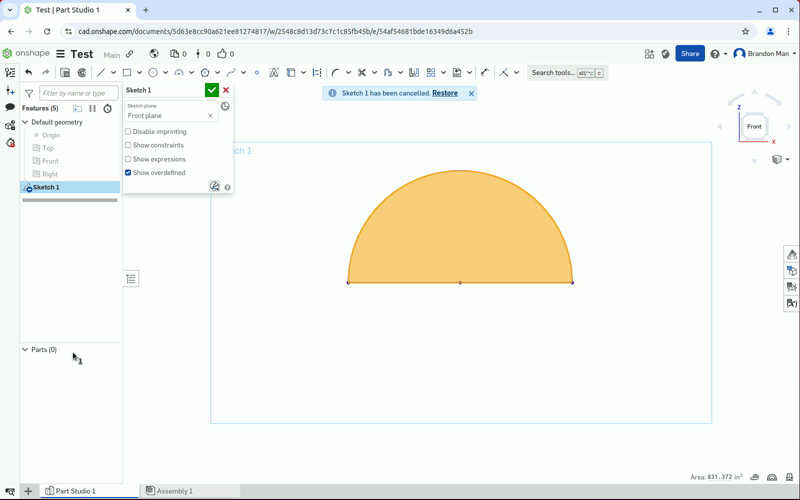
key(shift+y)
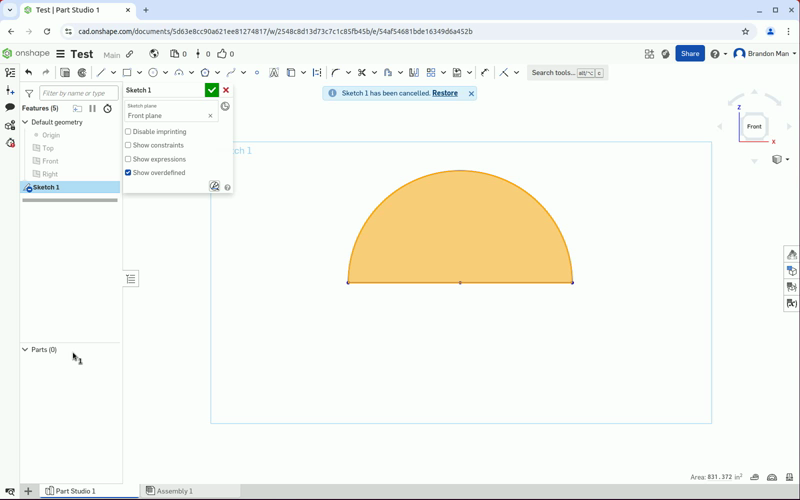
key(shift+e)
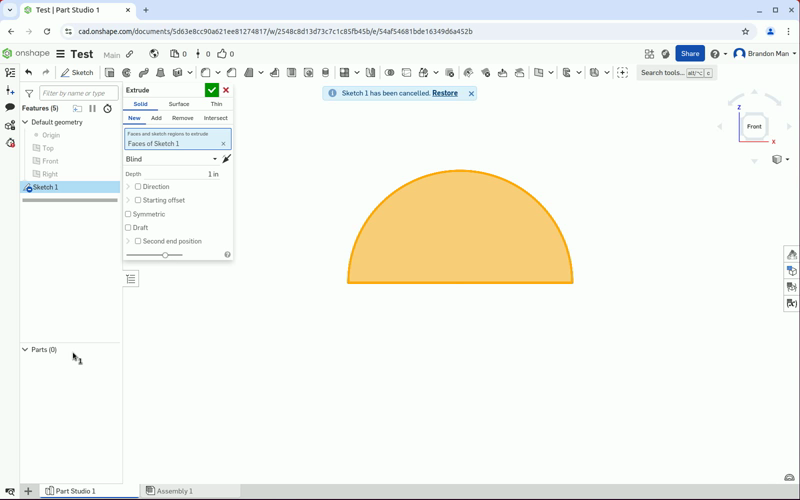
mouse_move(143, 106)
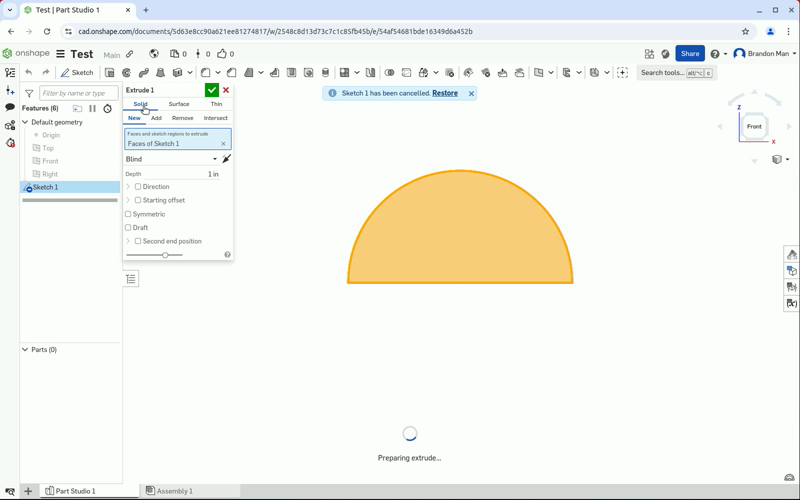
click(143, 106)
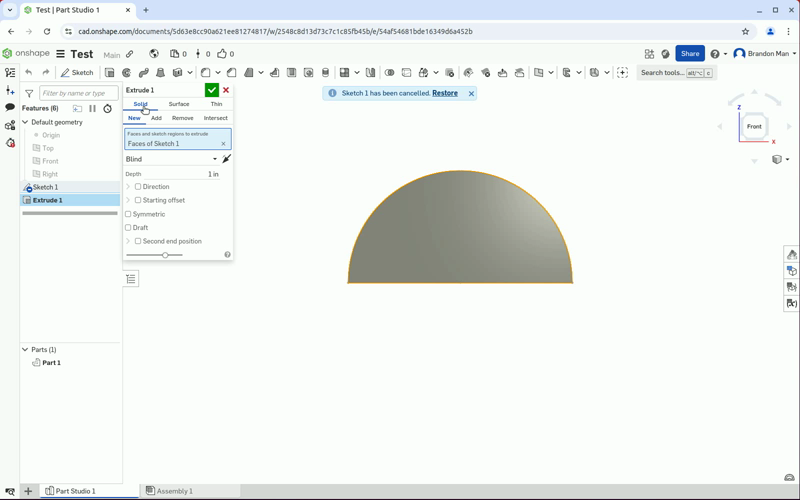
mouse_move(137, 120)
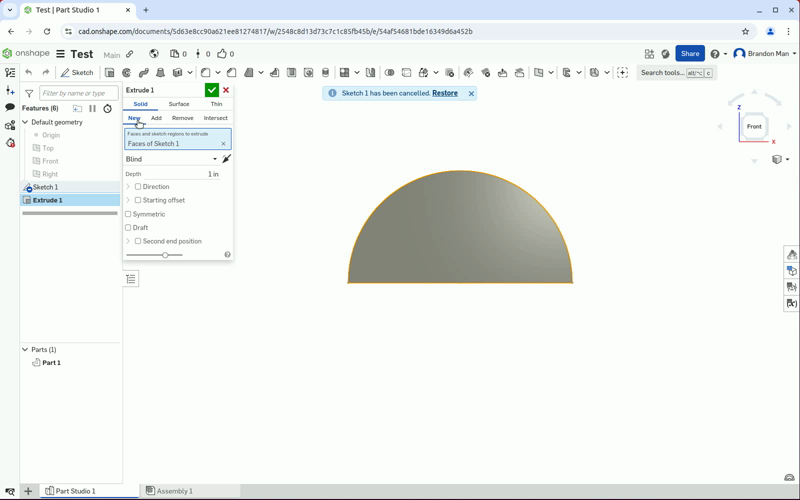
click(137, 120)
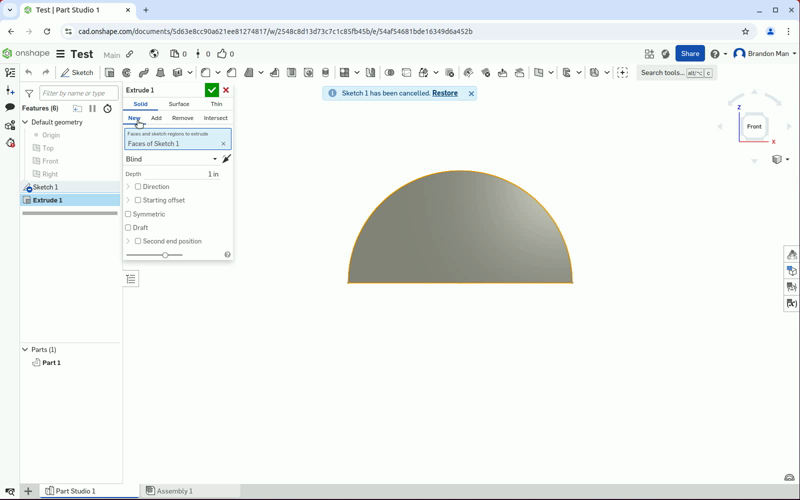
key(tab, 4)
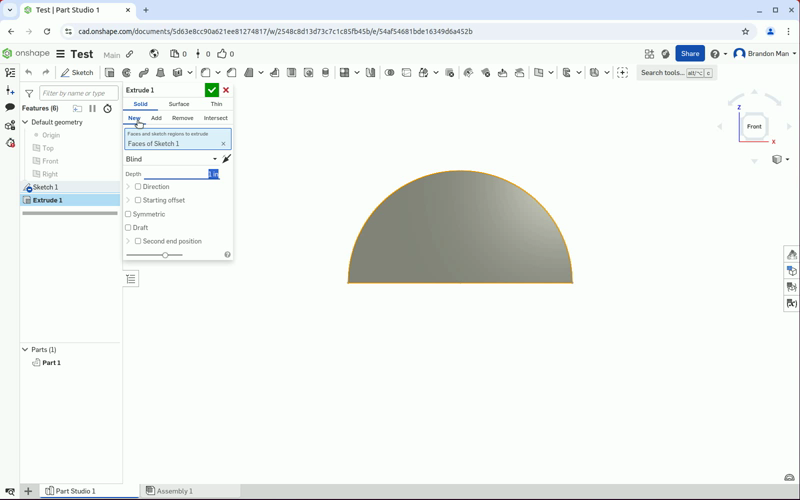
text(20.942)
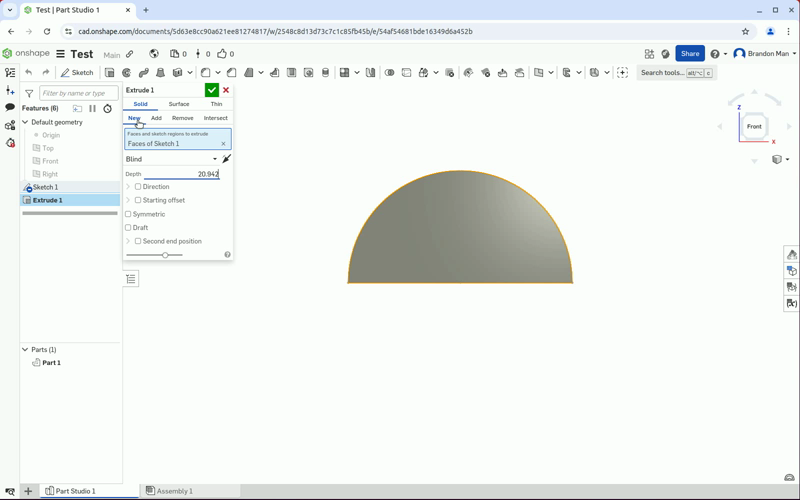
key(enter)
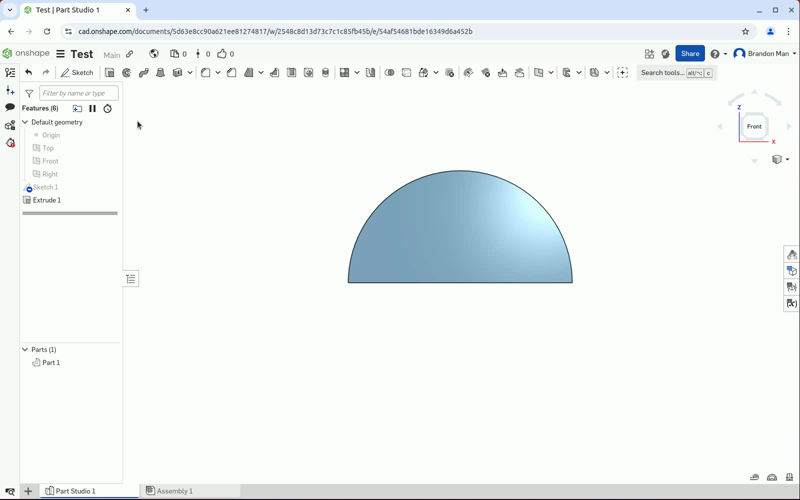
key(shift+h)
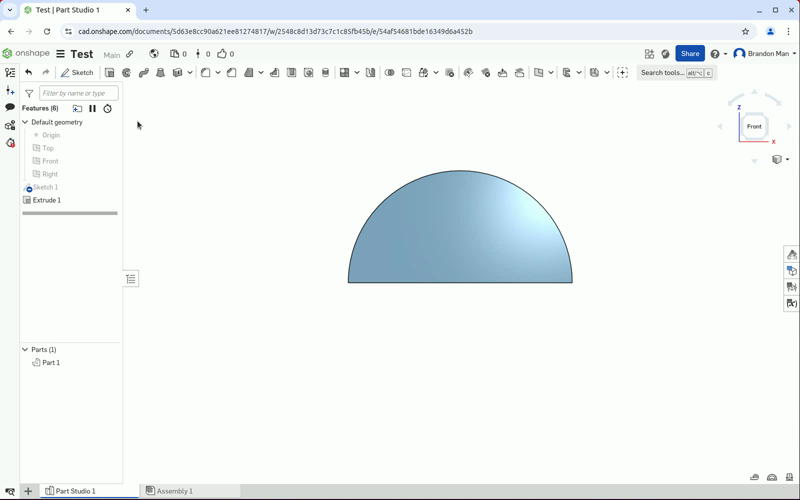
key(shift+h)
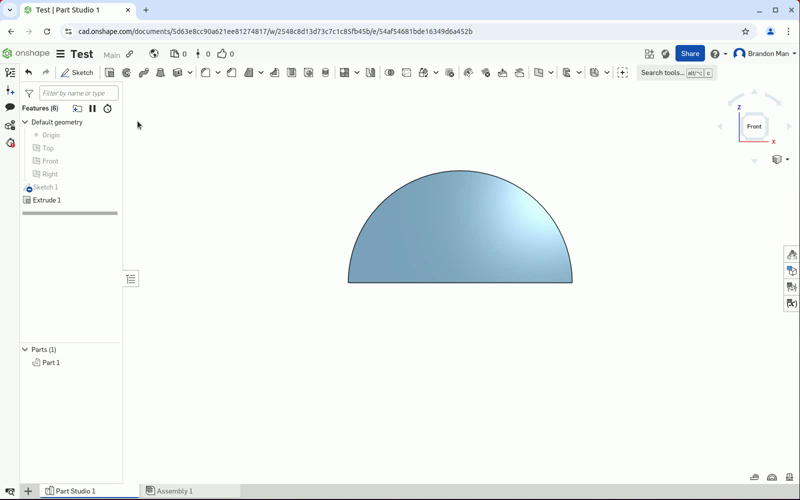
mouse_move(73, 189)
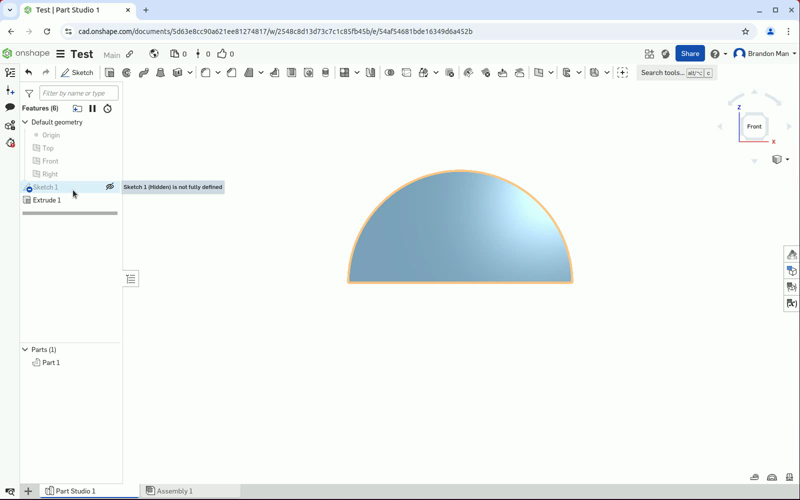
click(73, 189)
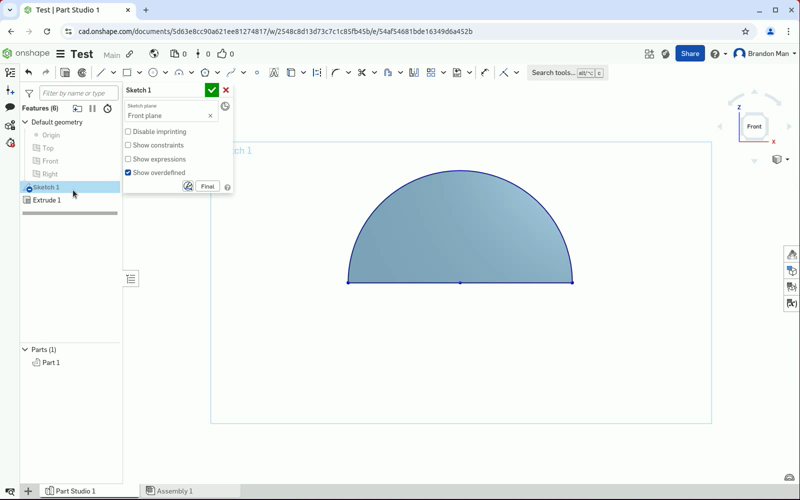
mouse_move(229, 92)
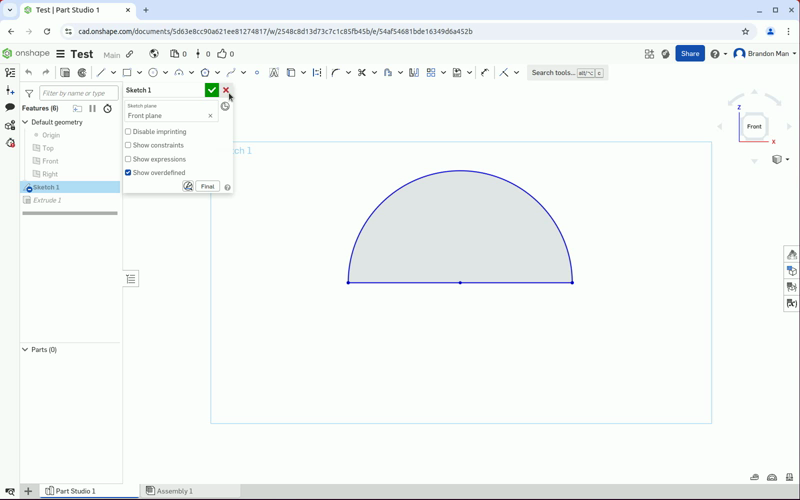
click(229, 92)
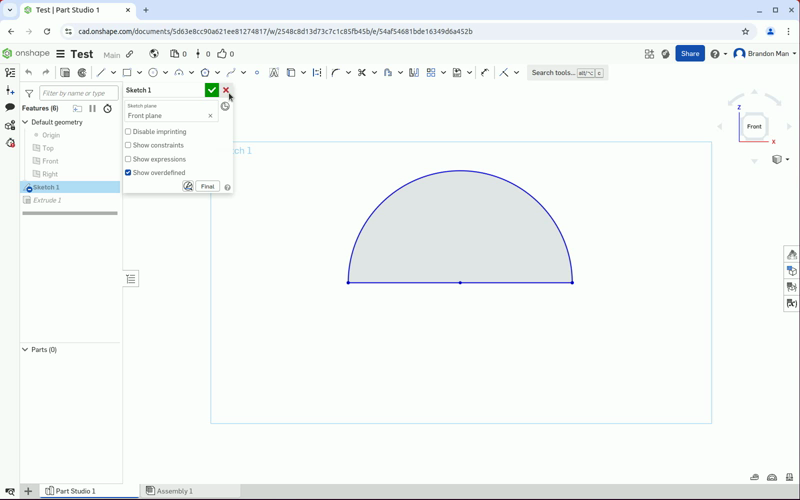
key(shift+s)
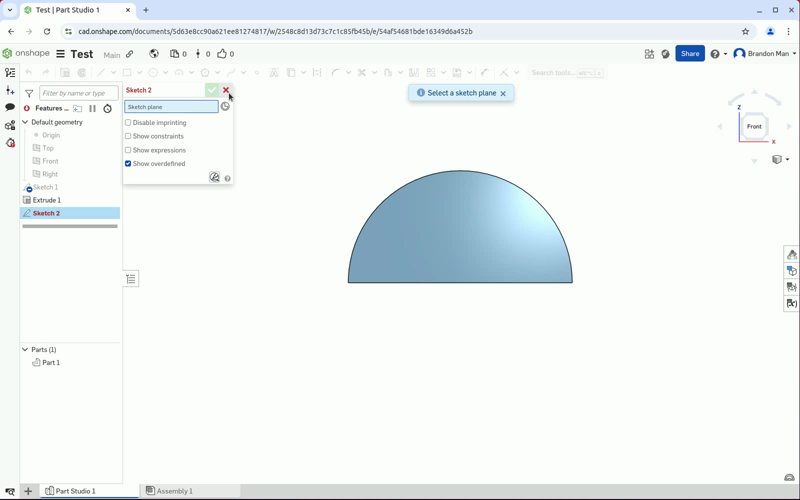
mouse_move(73, 163)
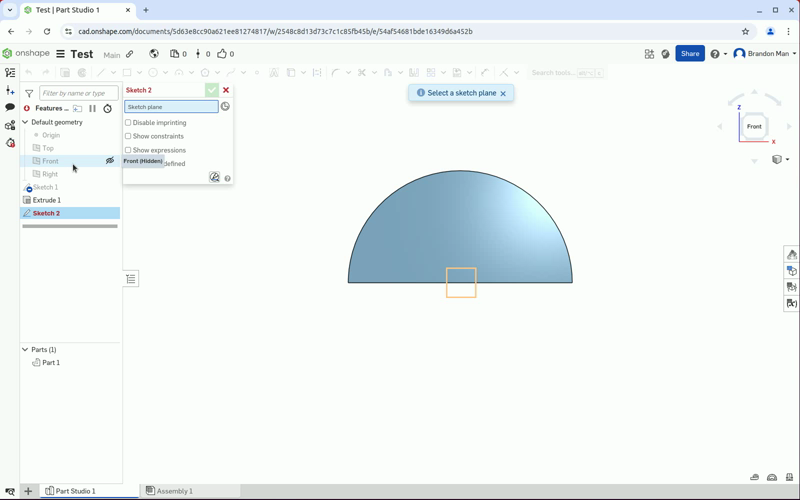
click(73, 163)
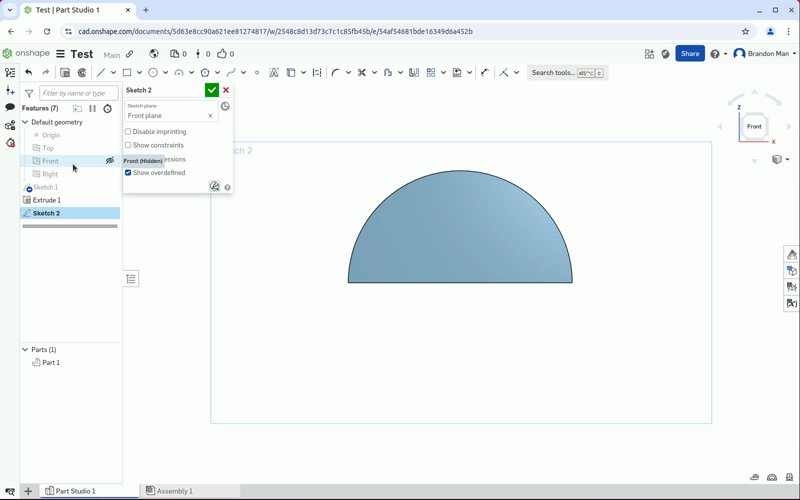
mouse_move(73, 352)
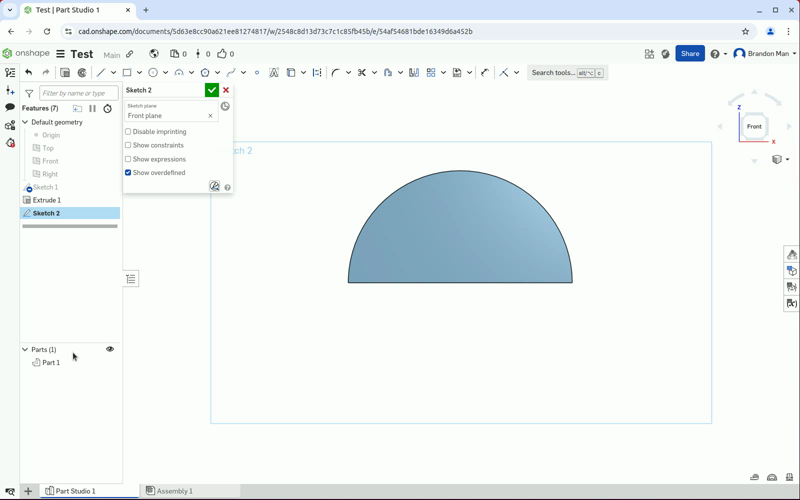
key(y)
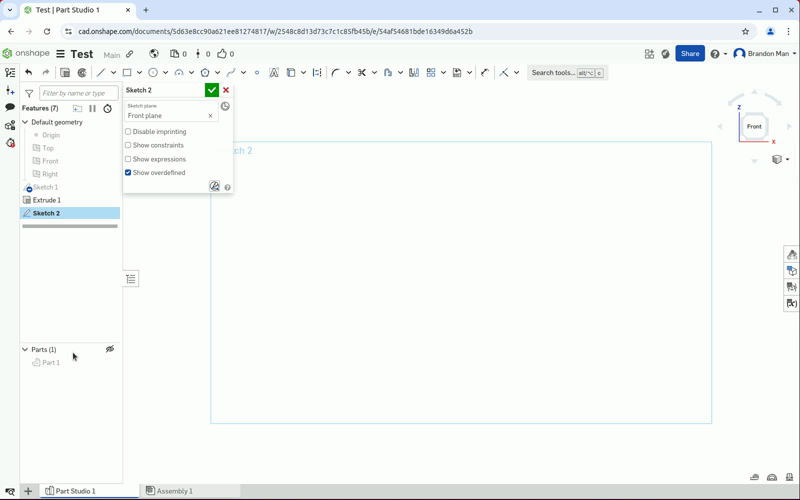
key(a)
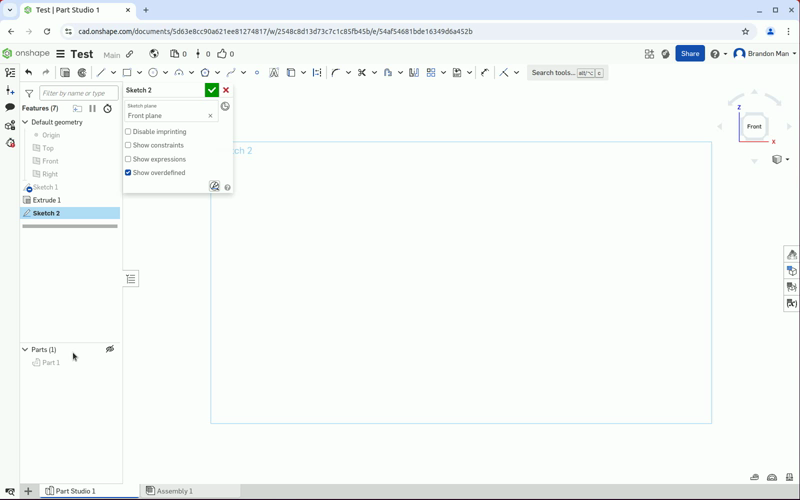
key_down(shift)
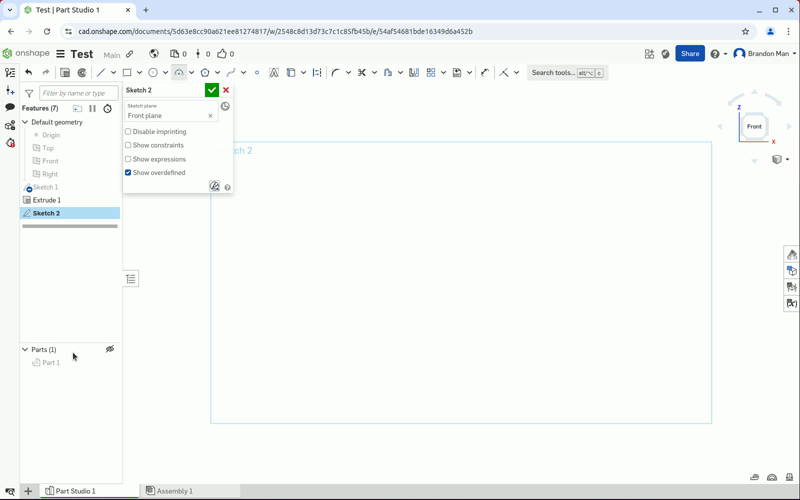
mouse_move(348, 282)
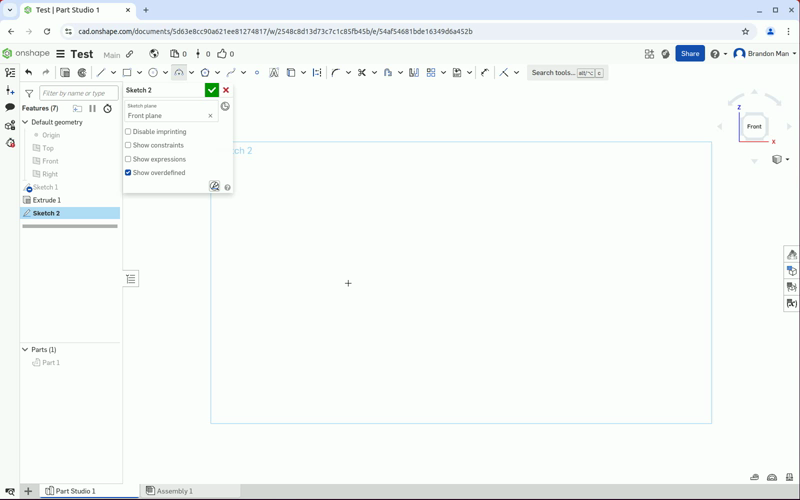
click(348, 282)
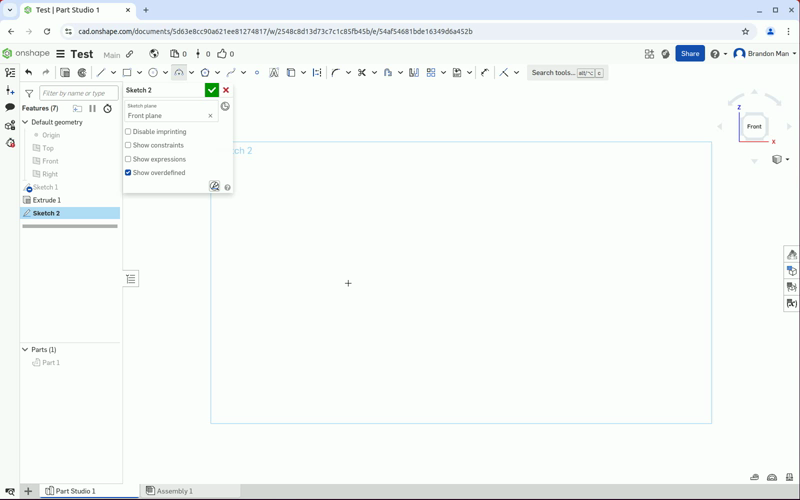
key_up(shift)
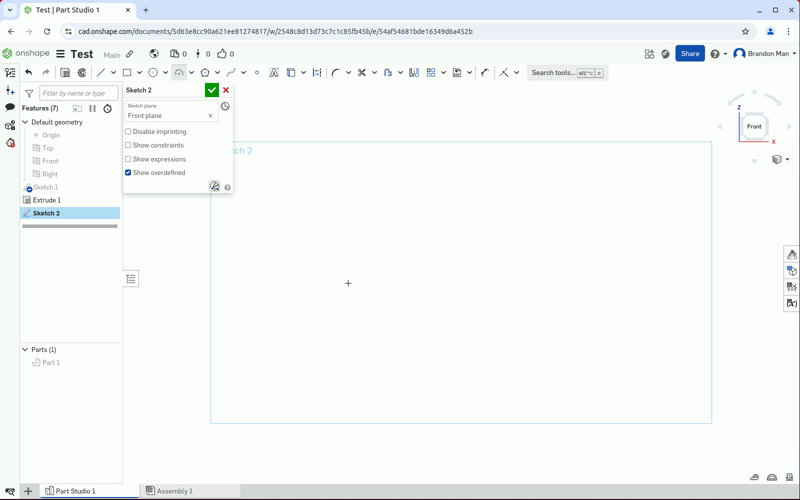
key_down(shift)
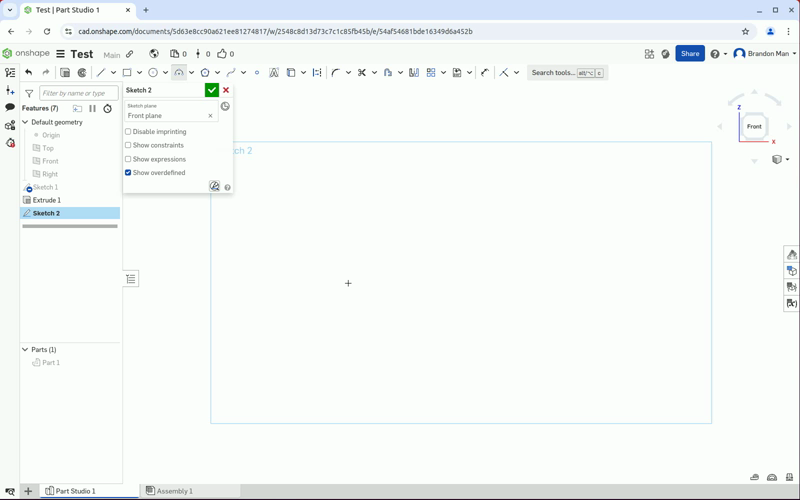
mouse_move(572, 282)
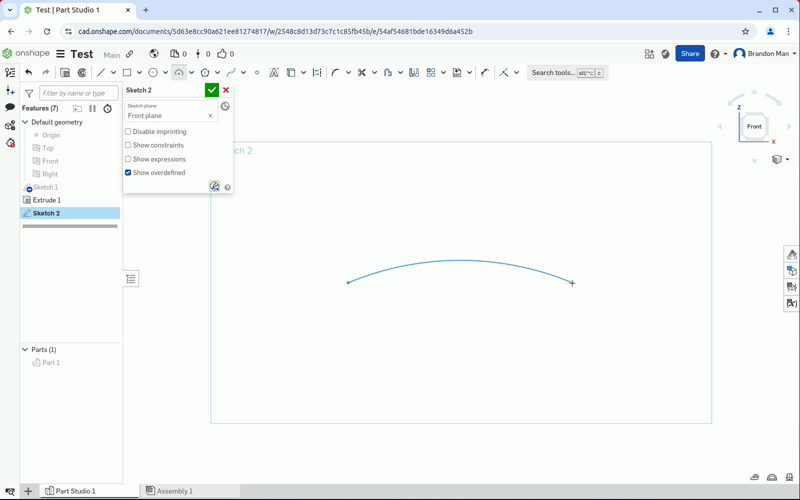
click(572, 282)
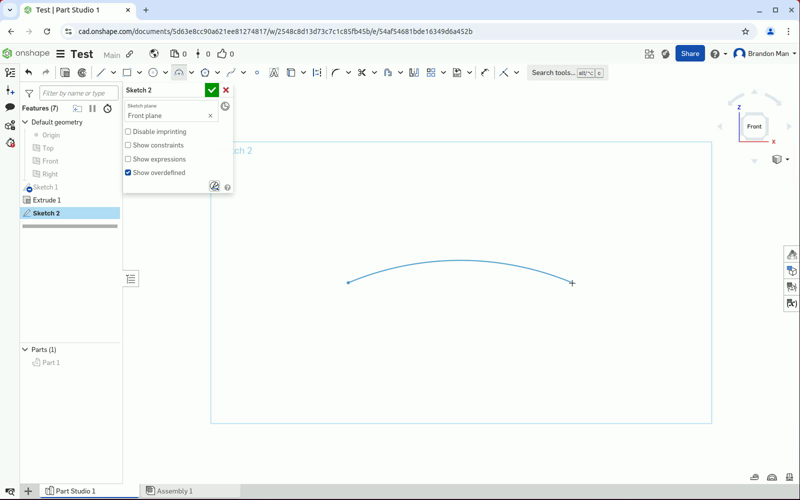
mouse_move(460, 394)
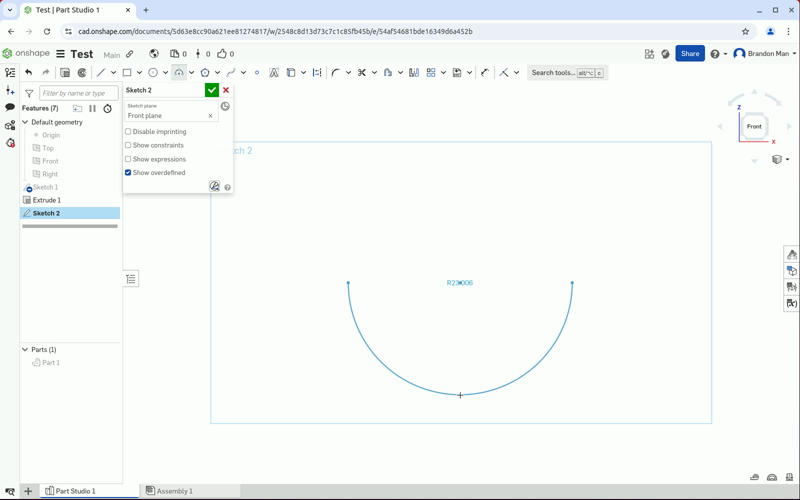
click(460, 394)
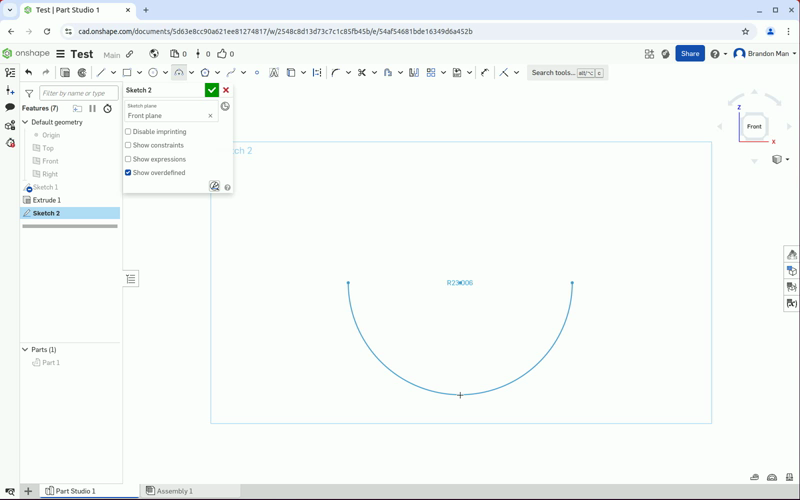
key_up(shift)
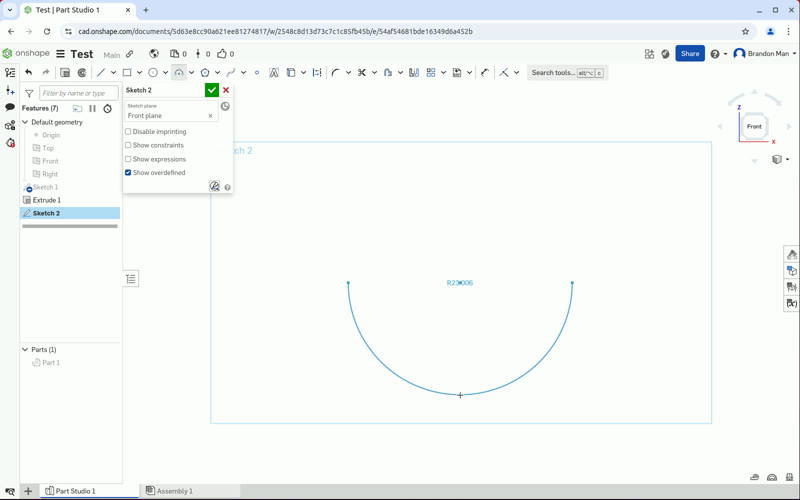
key(esc)
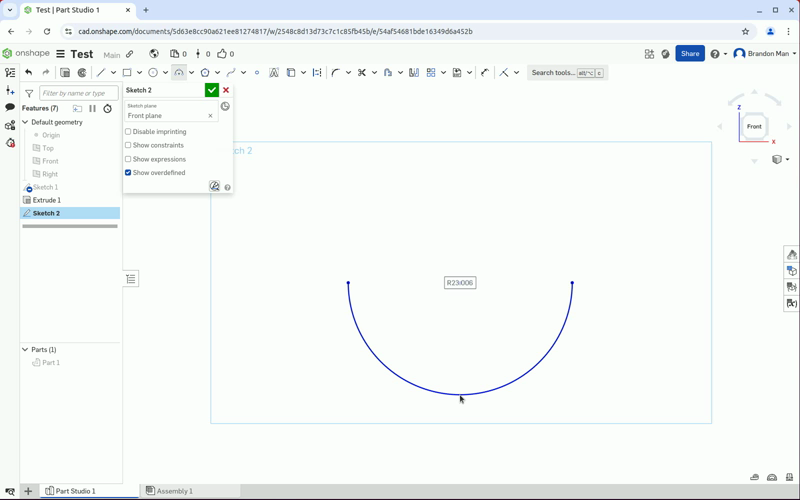
key(l)
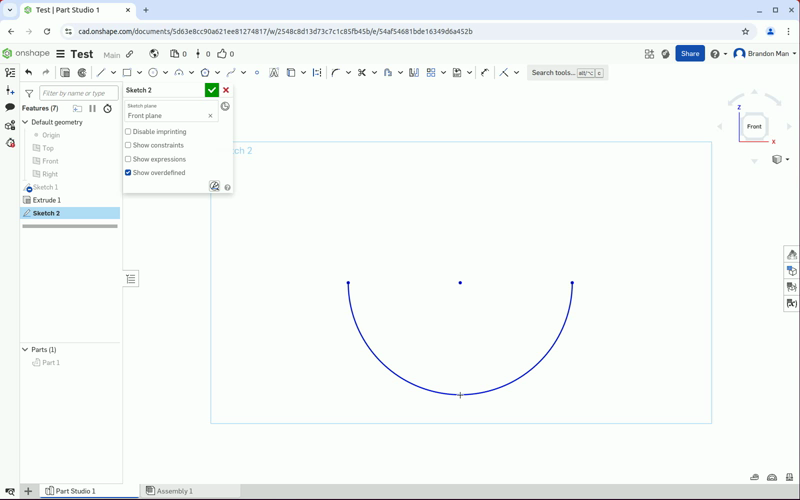
mouse_move(572, 282)
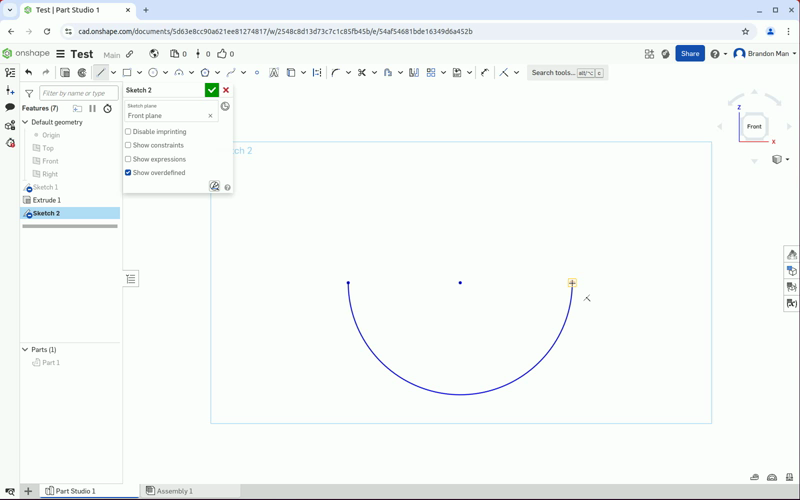
click(572, 282)
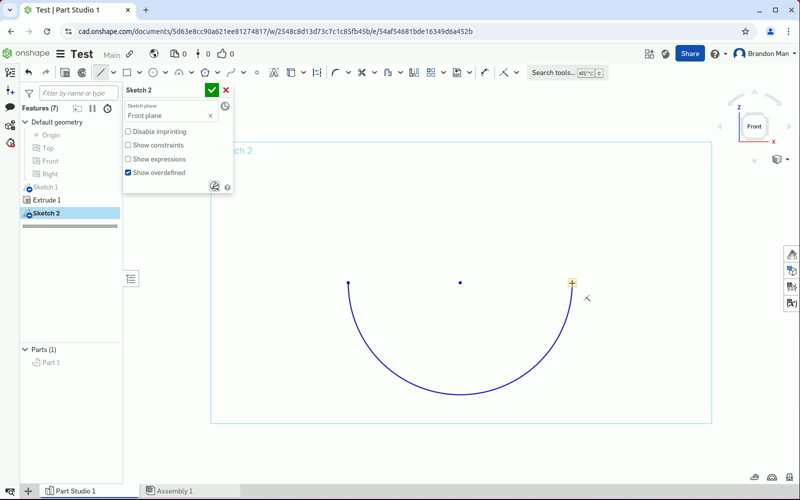
key_down(shift)
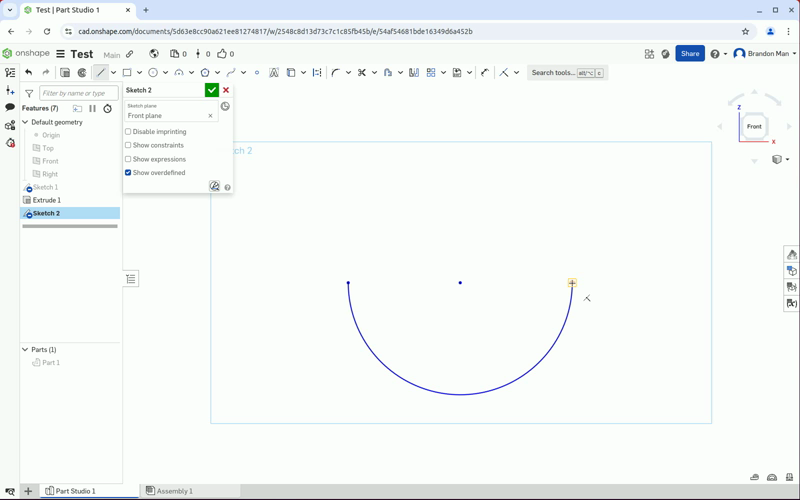
mouse_move(348, 282)
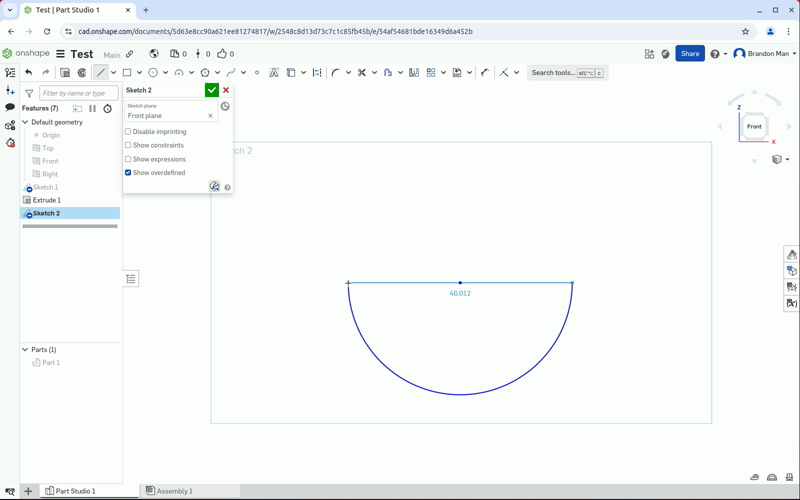
key_up(shift)
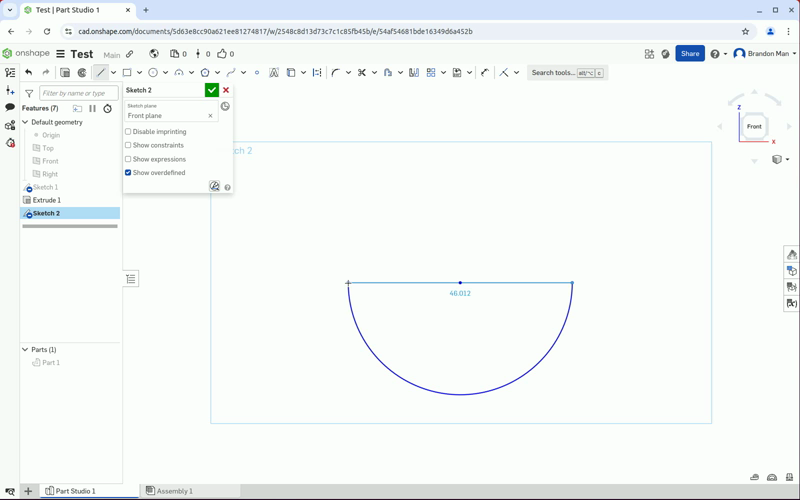
click(348, 282)
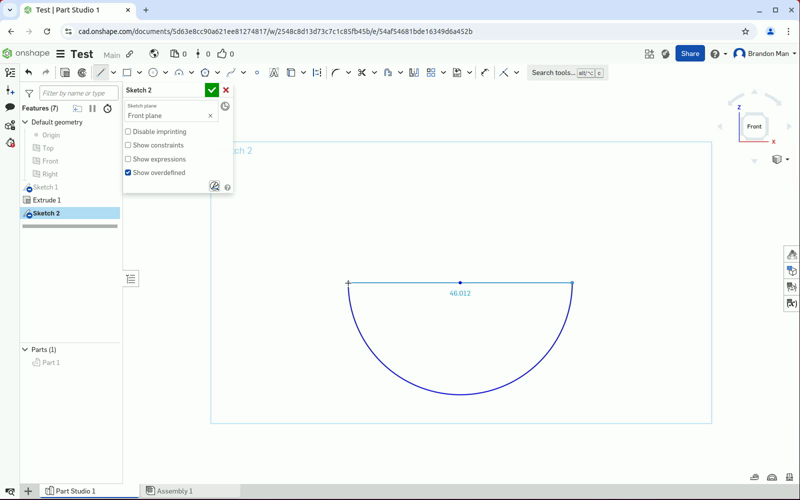
key(esc)
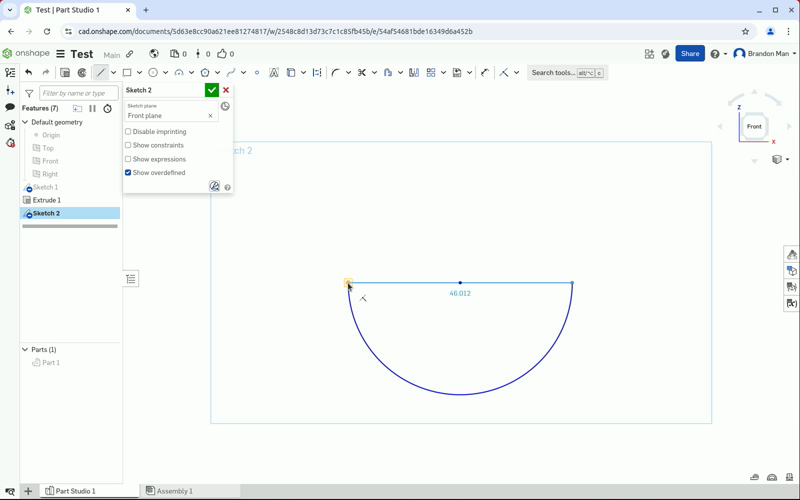
mouse_move(468, 328)
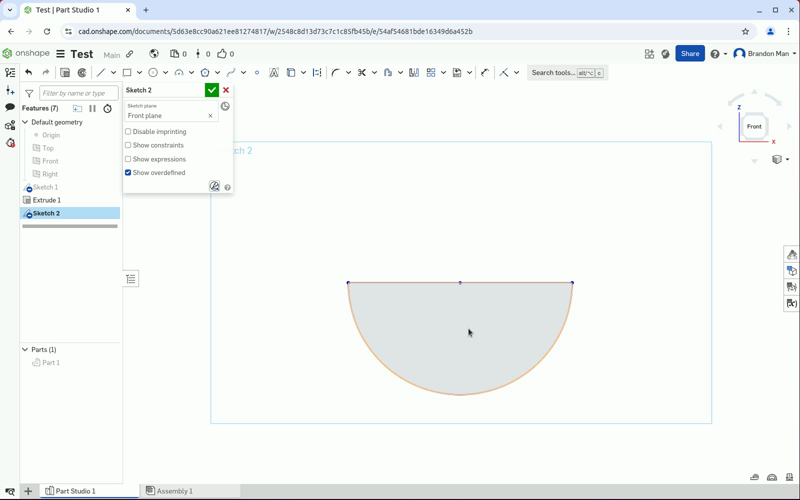
click(468, 328)
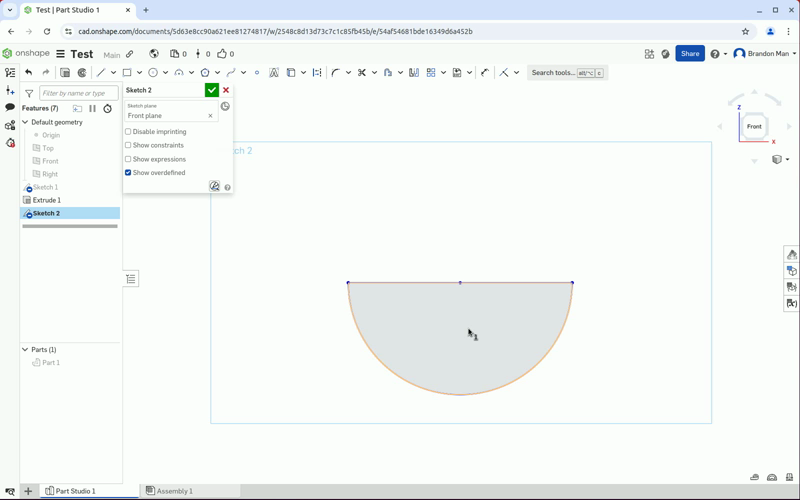
mouse_move(73, 352)
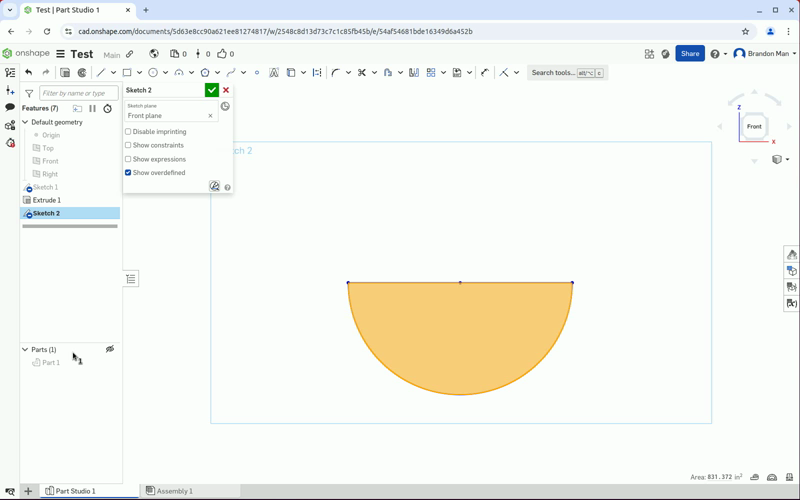
key(shift+y)
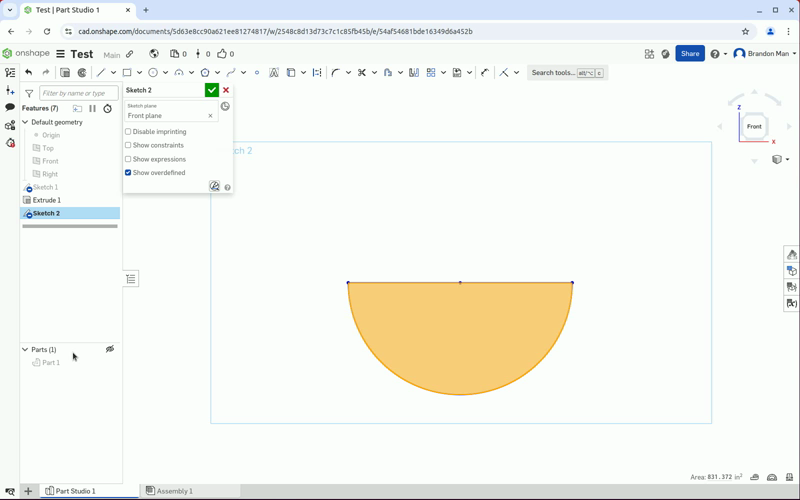
key(shift+e)
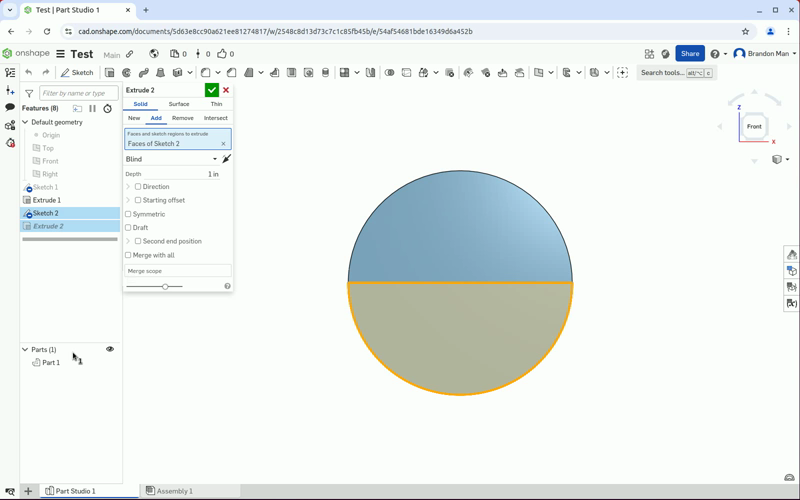
mouse_move(143, 106)
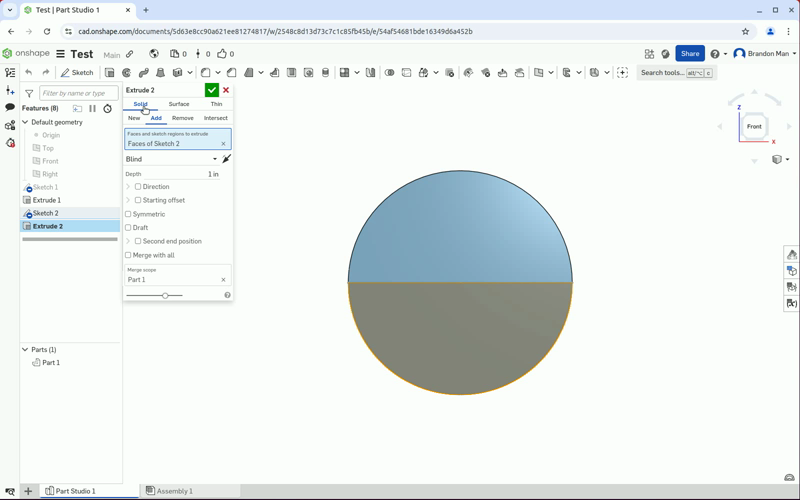
click(143, 106)
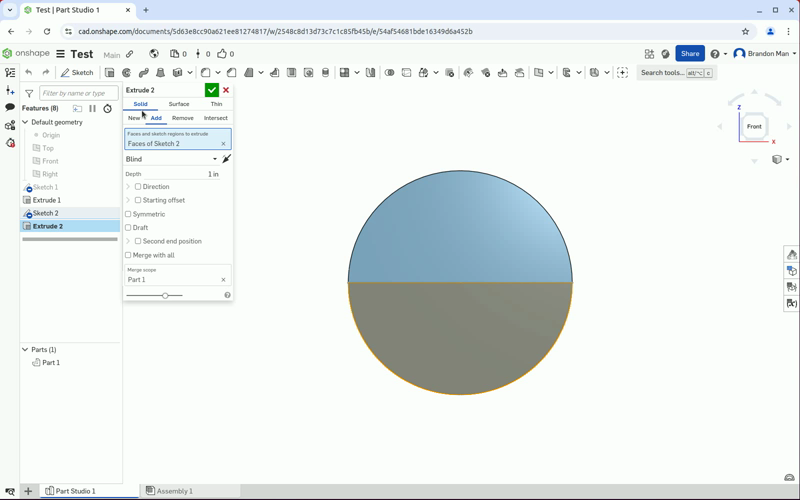
mouse_move(137, 120)
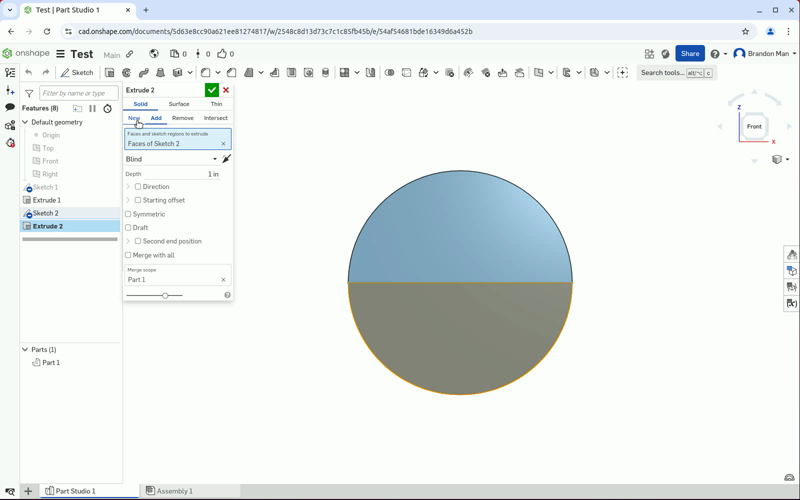
click(137, 120)
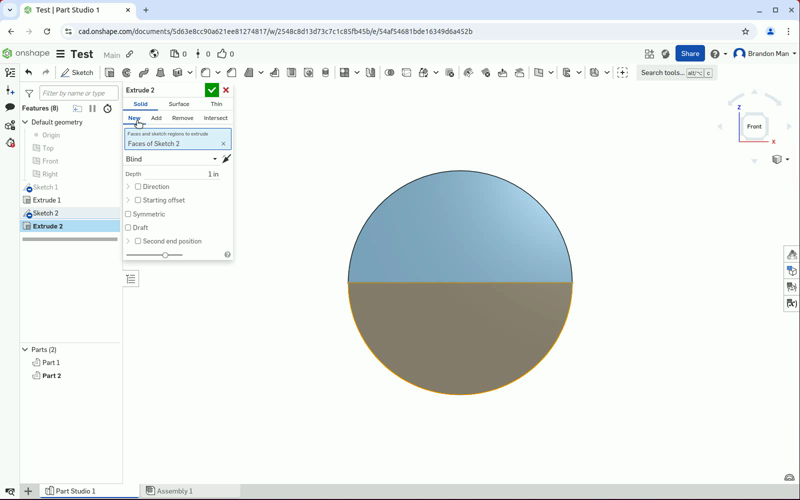
key(tab, 4)
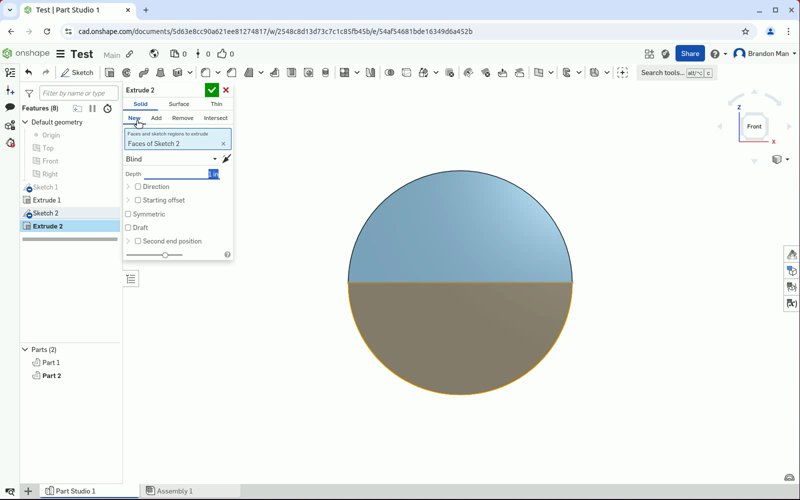
text(20.942)
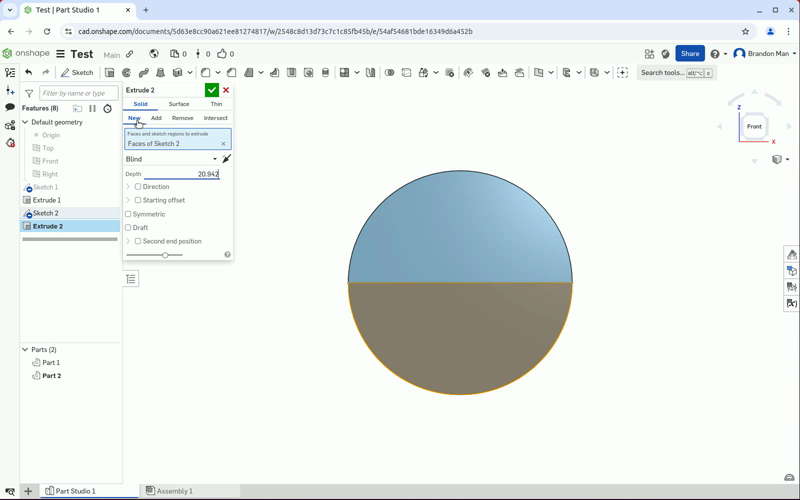
key(enter)
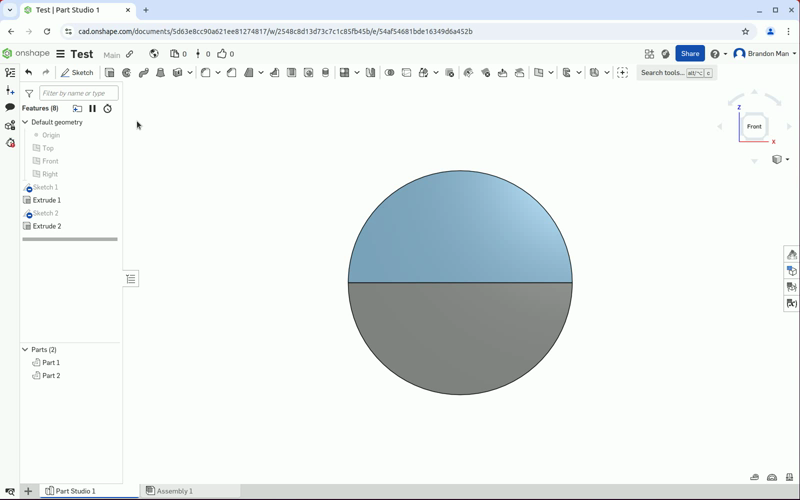
key(shift+h)
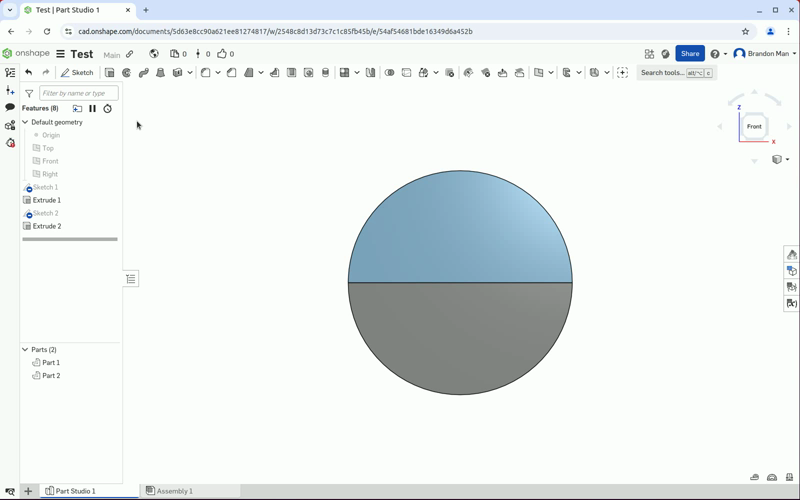
key(shift+h)
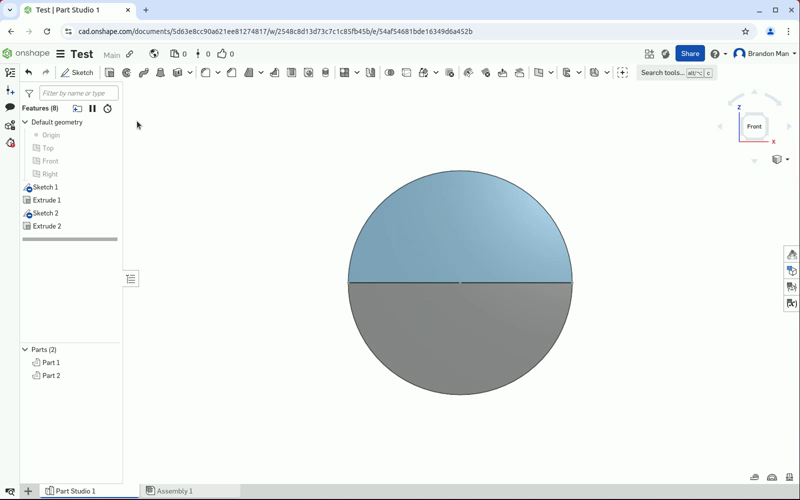
key(shift+7)
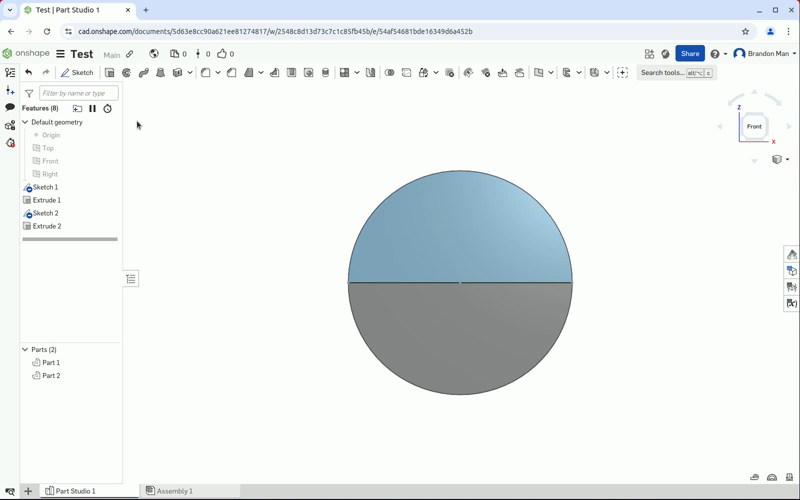
key(left, 2)
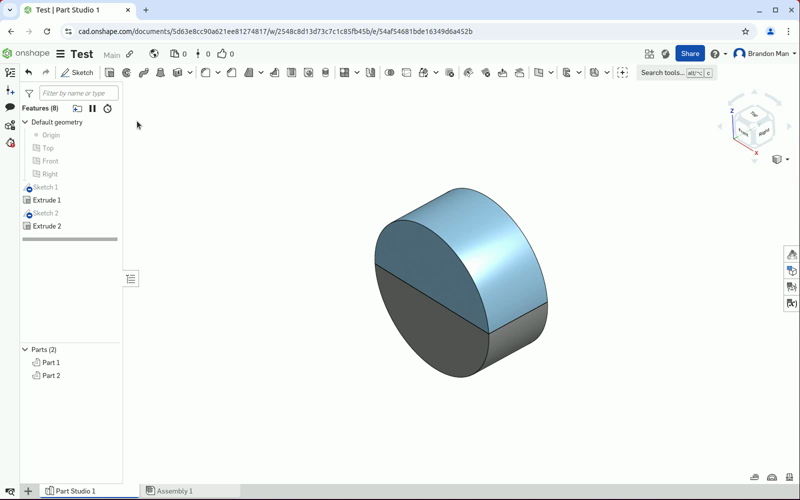
key(down, 2)
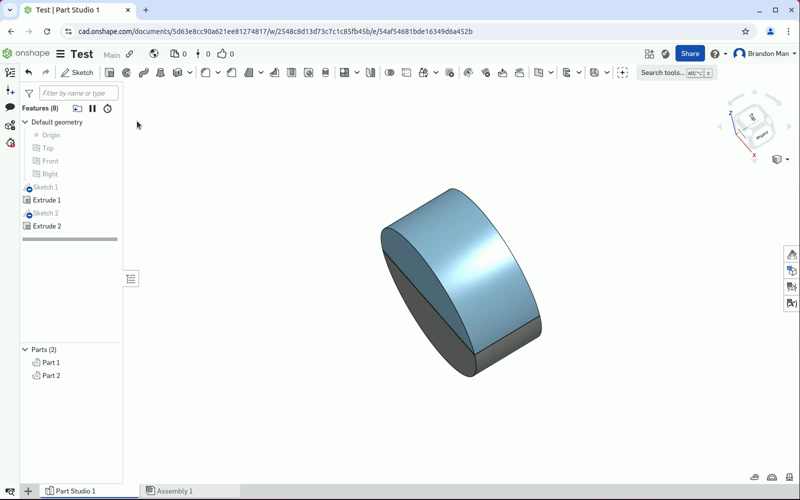
key(up, 2)
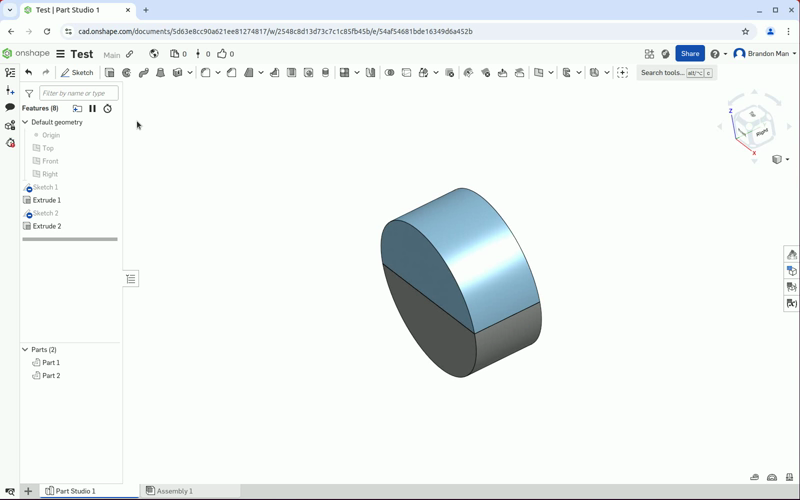
key(right, 2)
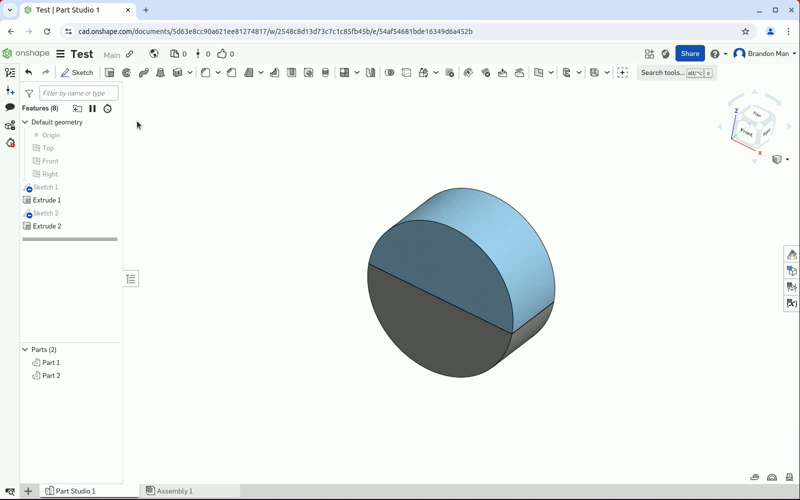
mouse_move(73, 189)
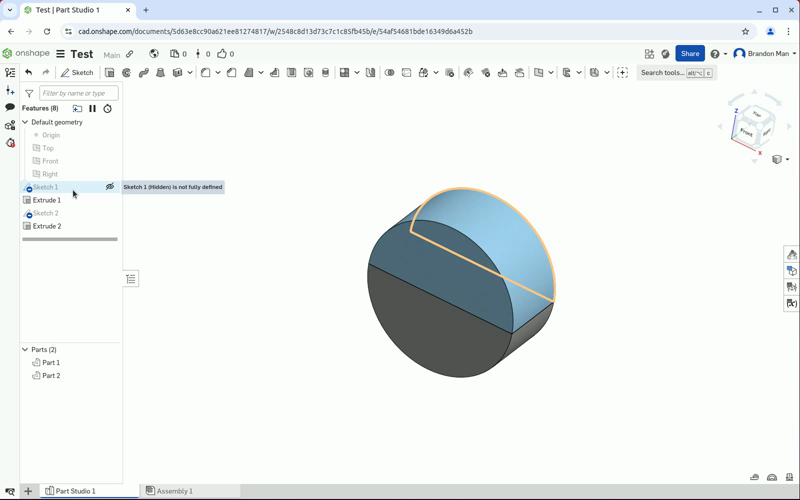
click(73, 189)